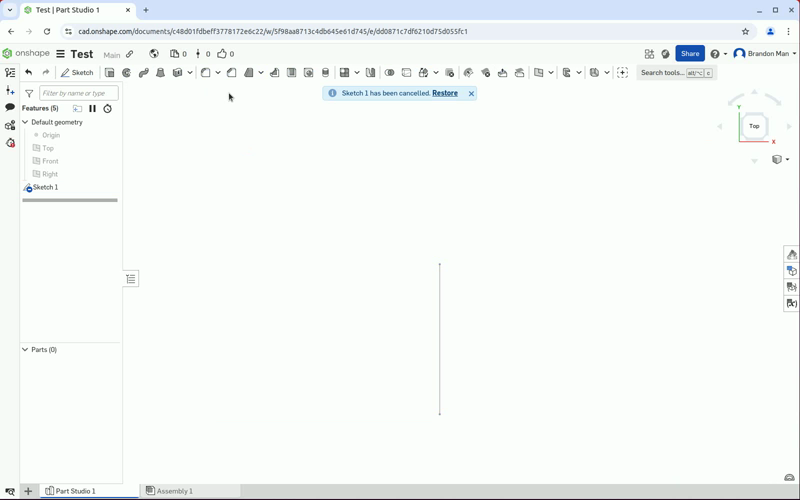
key(shift+h)
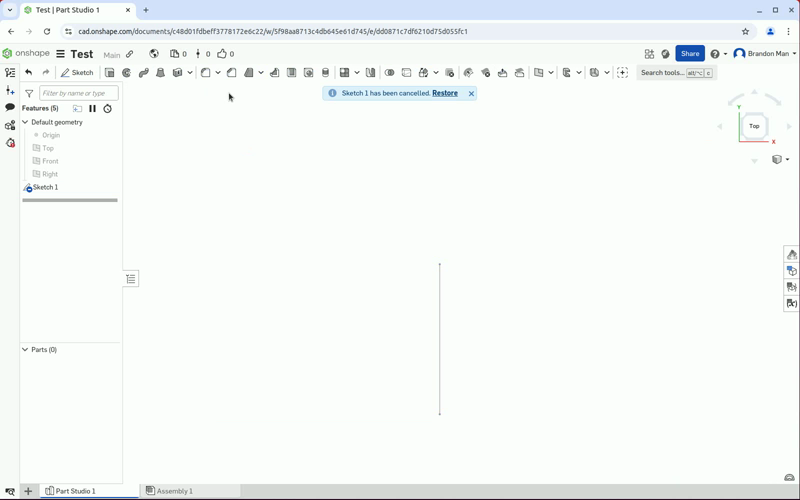
key(shift+s)
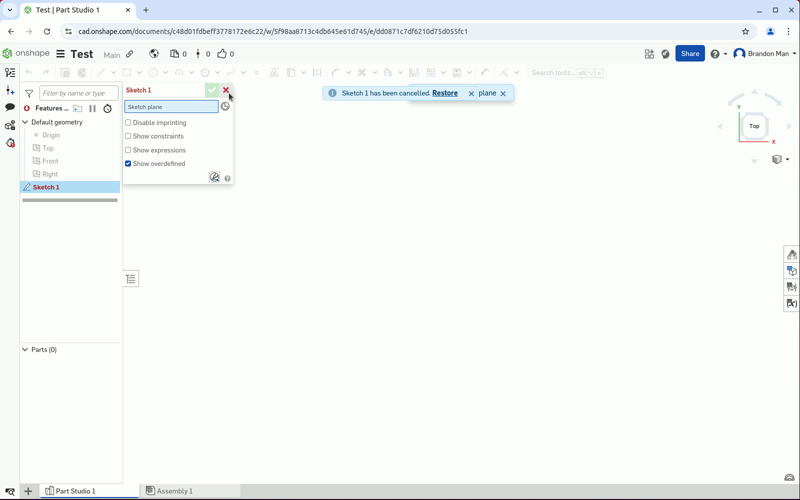
mouse_move(73, 150)
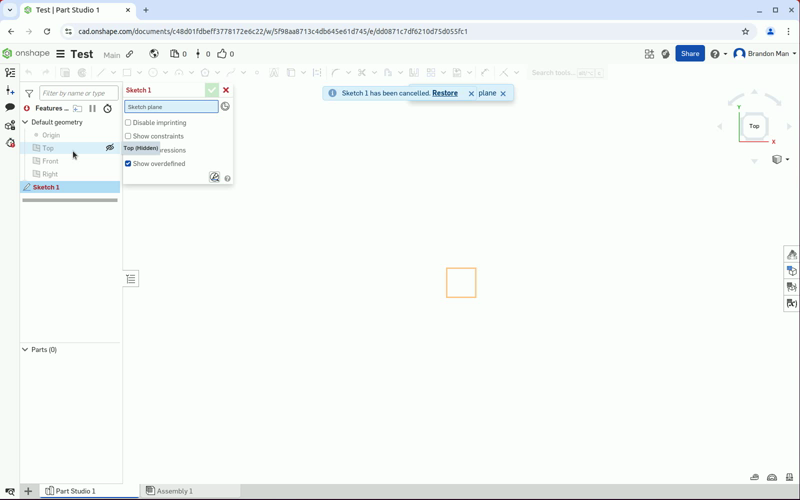
click(73, 150)
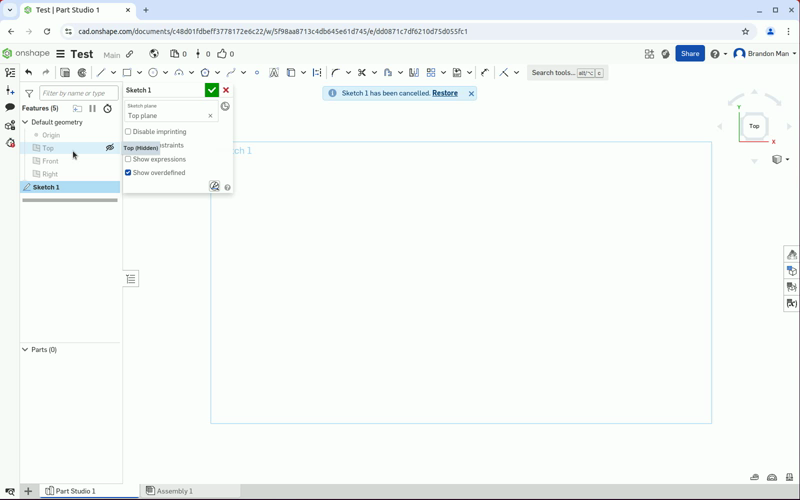
mouse_move(73, 352)
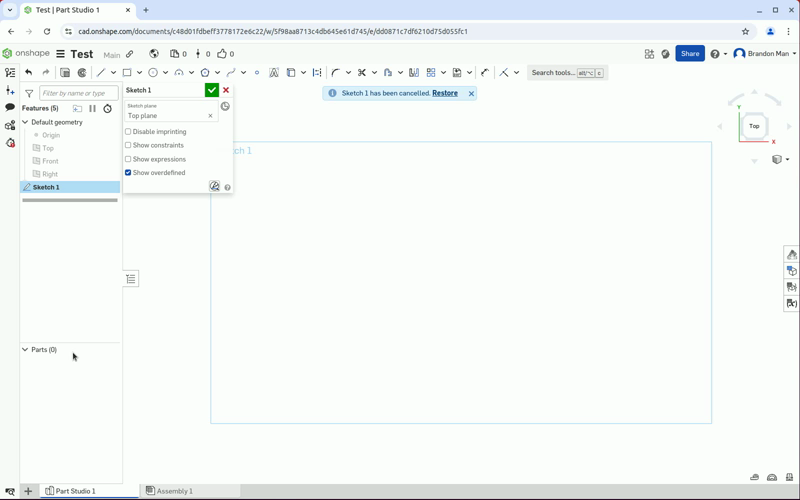
key(y)
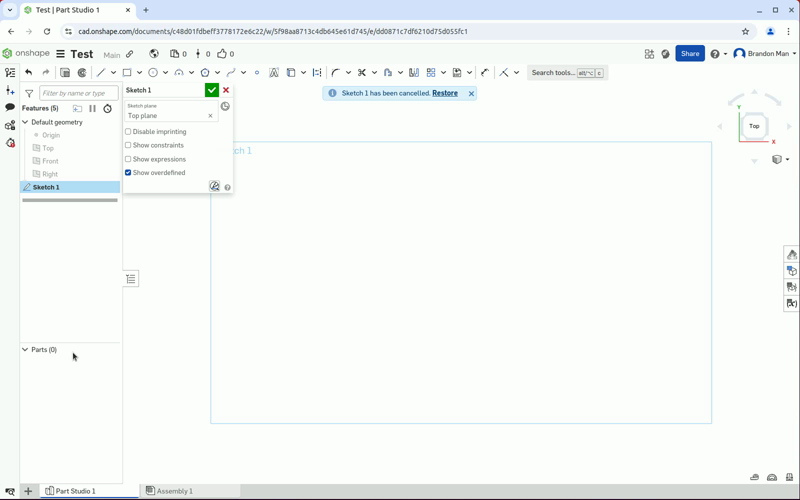
key(l)
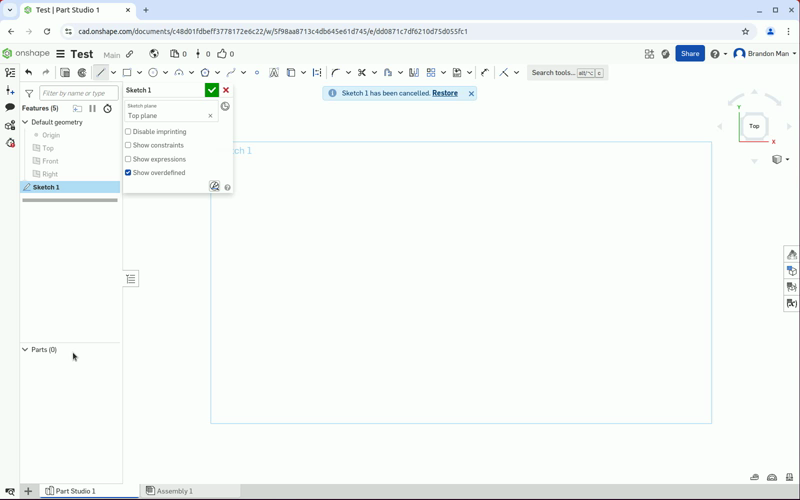
key_down(shift)
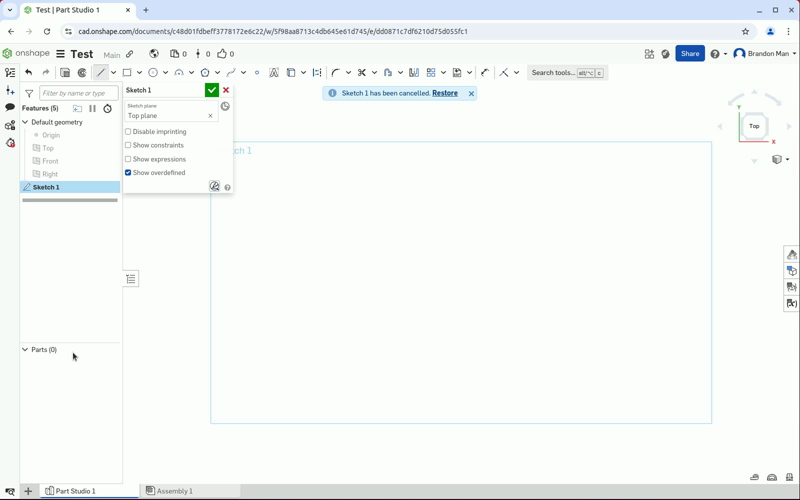
mouse_move(378, 316)
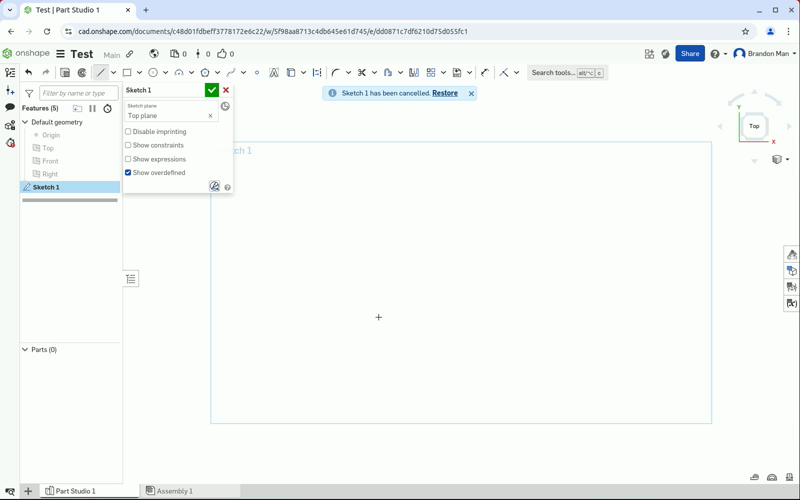
click(378, 316)
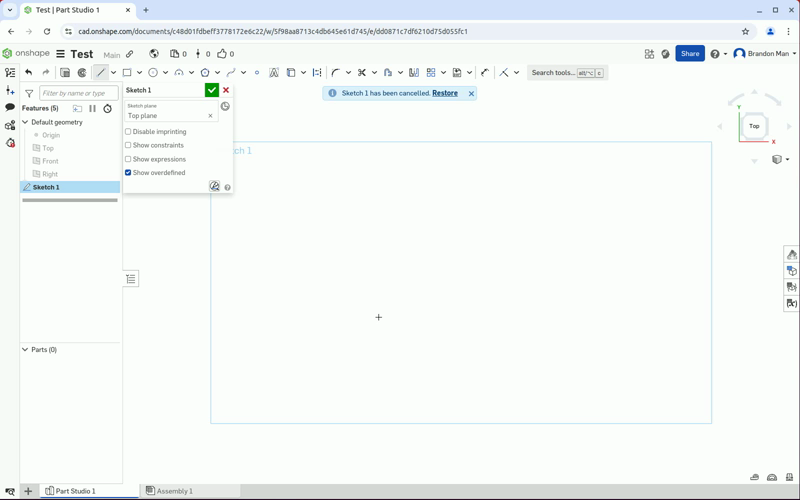
key_up(shift)
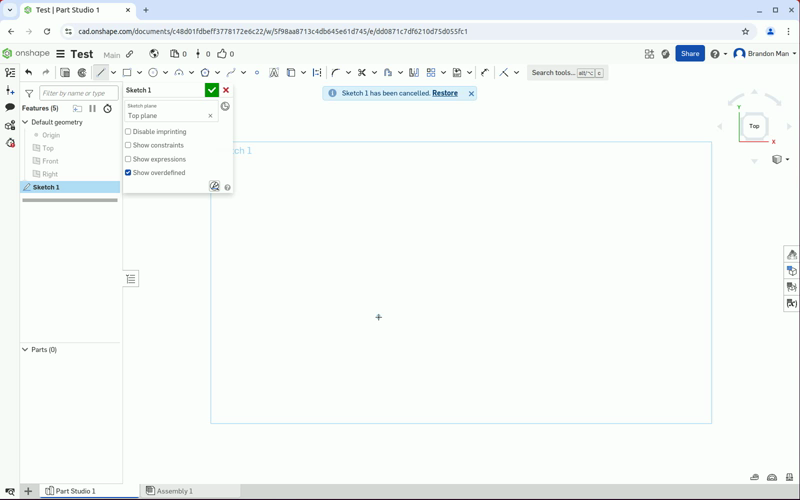
key_down(shift)
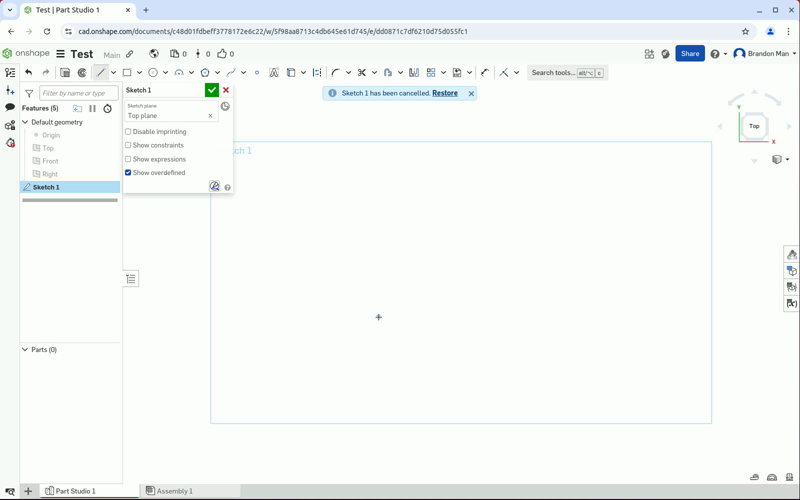
mouse_move(506, 316)
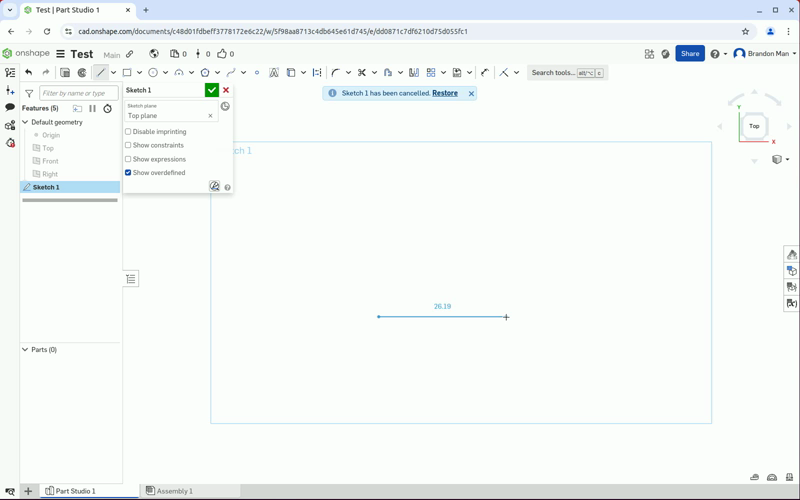
click(506, 316)
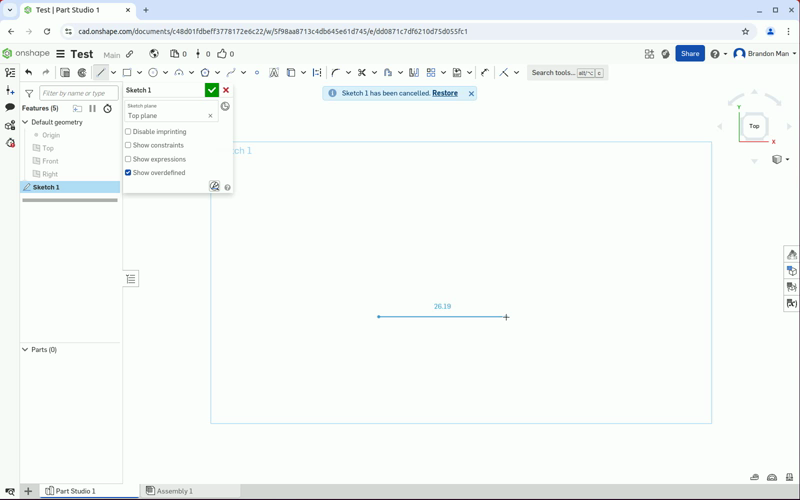
key_up(shift)
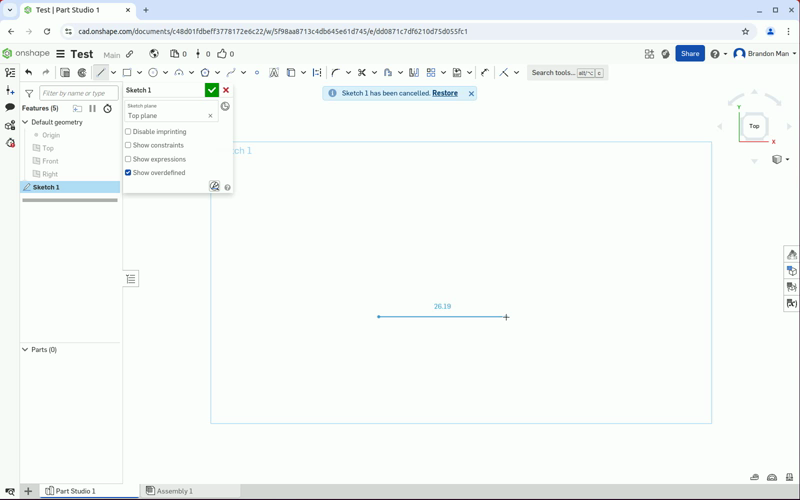
key_down(shift)
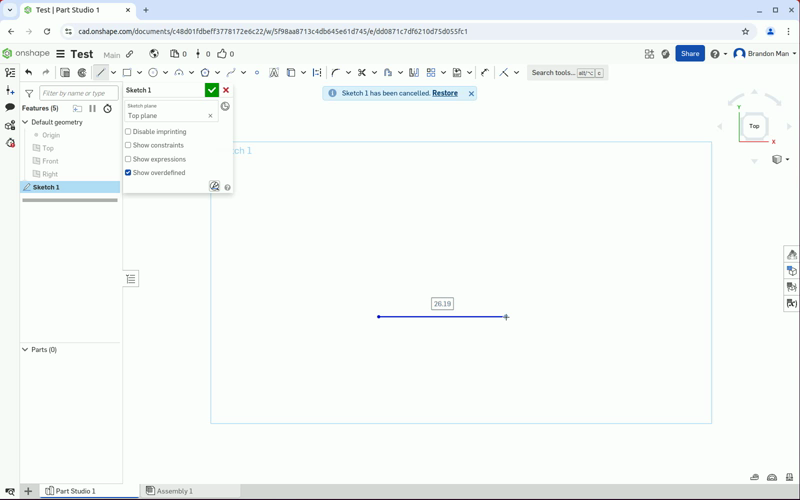
mouse_move(506, 232)
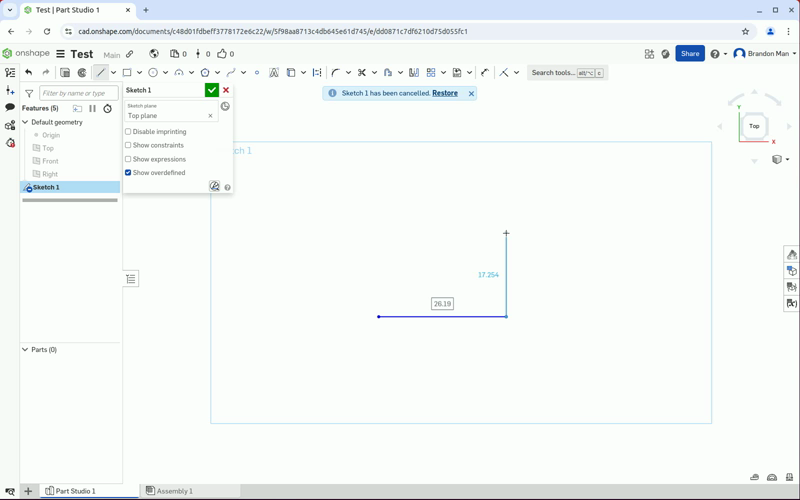
click(506, 232)
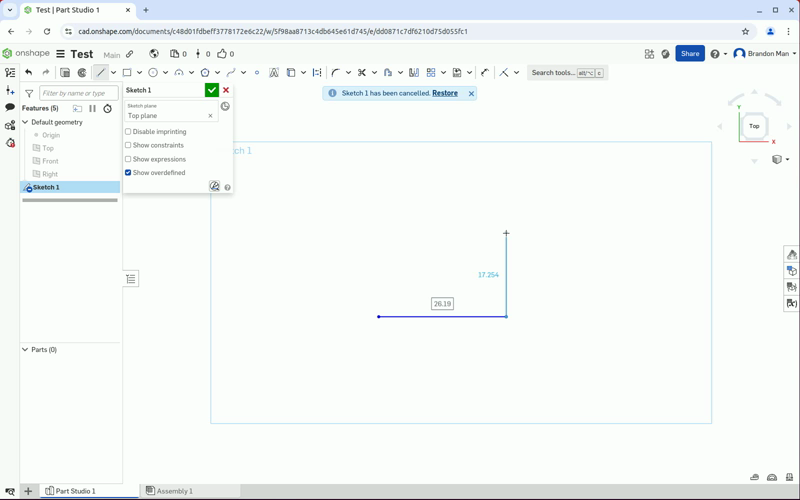
key_up(shift)
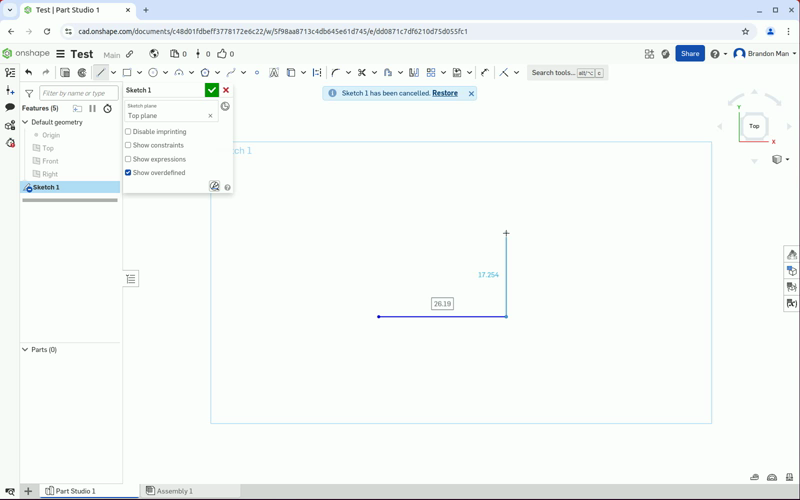
key_down(shift)
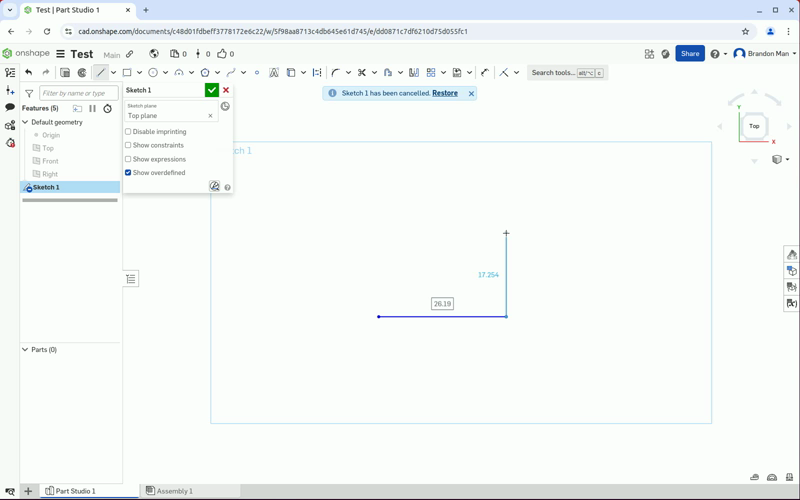
mouse_move(378, 232)
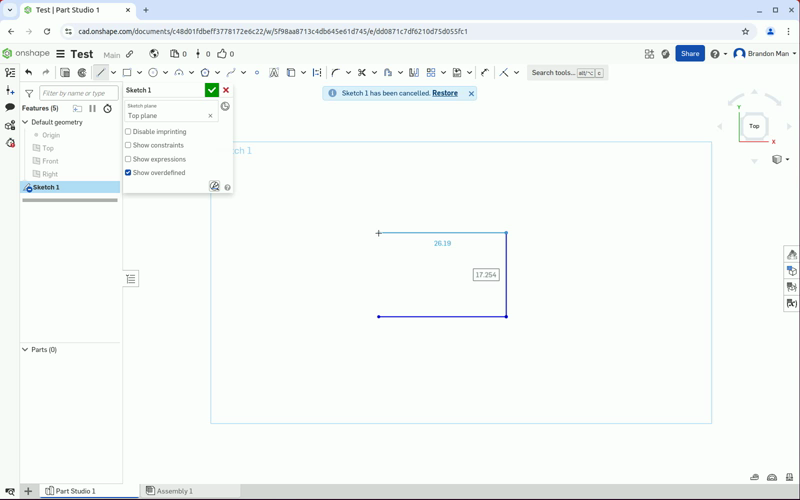
click(378, 232)
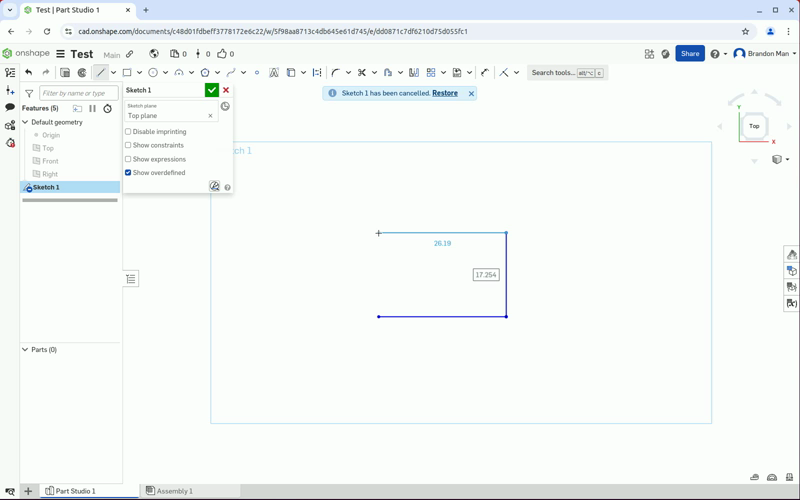
key_up(shift)
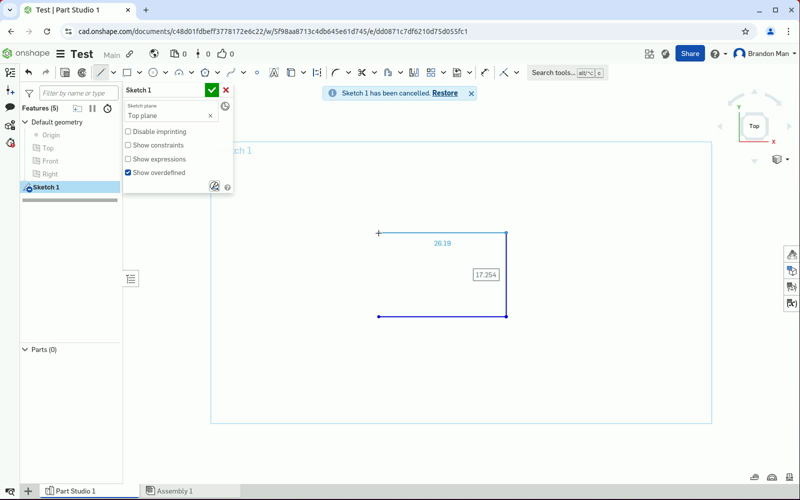
key_down(shift)
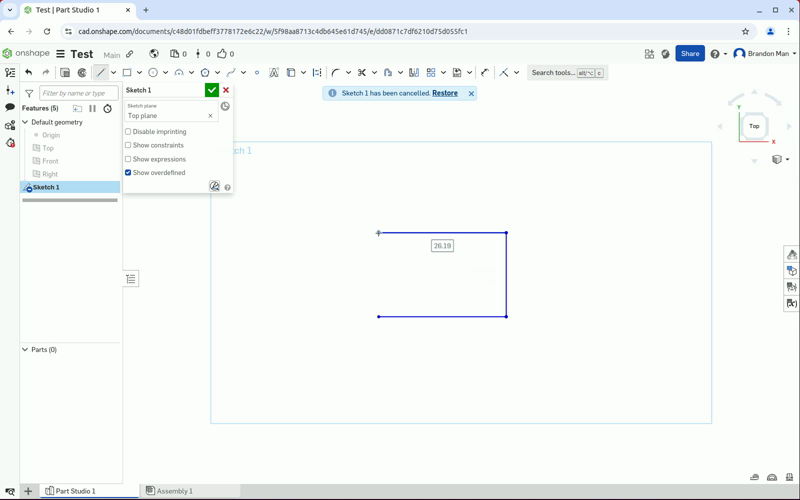
mouse_move(378, 316)
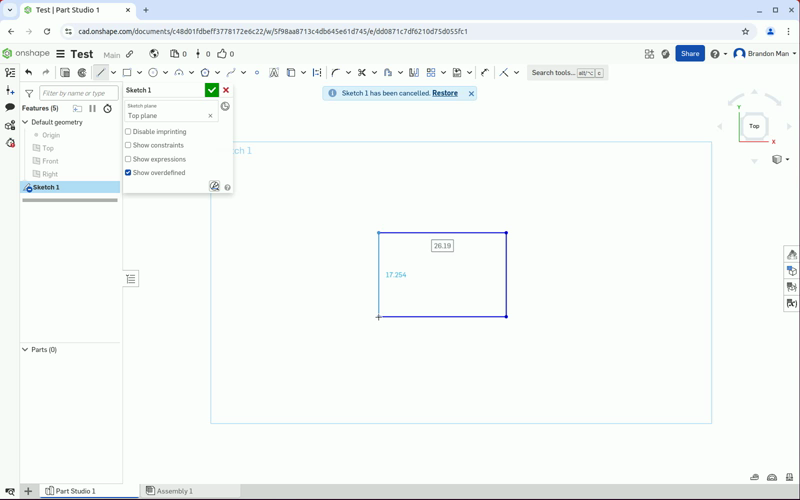
key_up(shift)
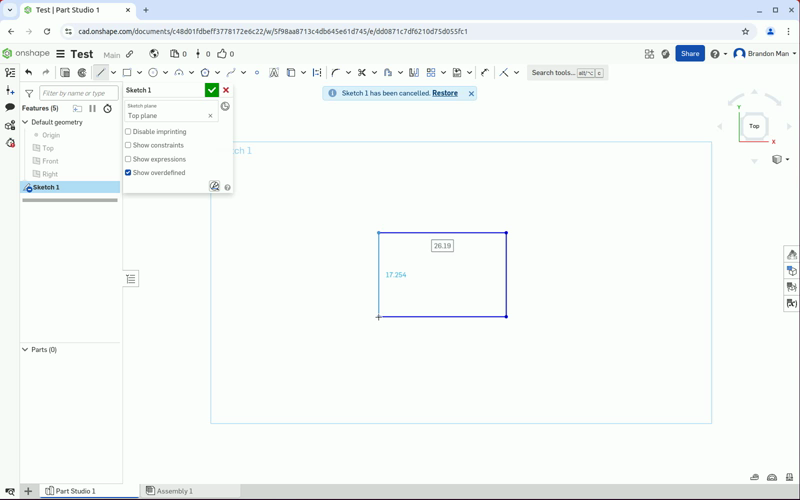
click(378, 316)
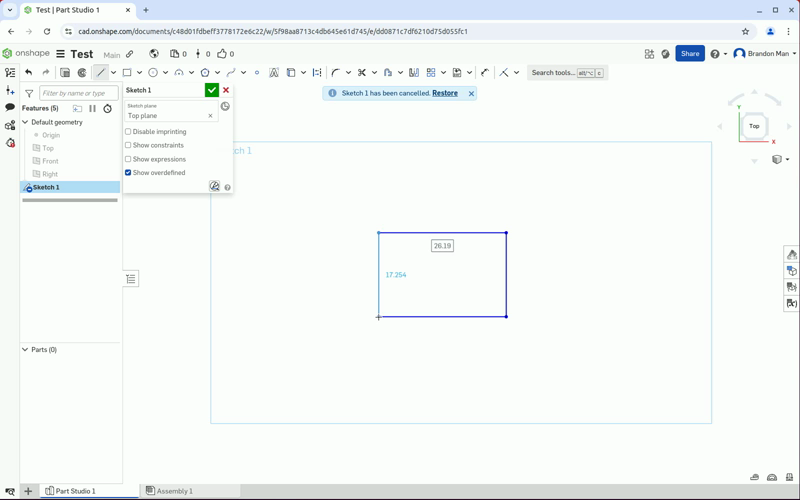
key(esc)
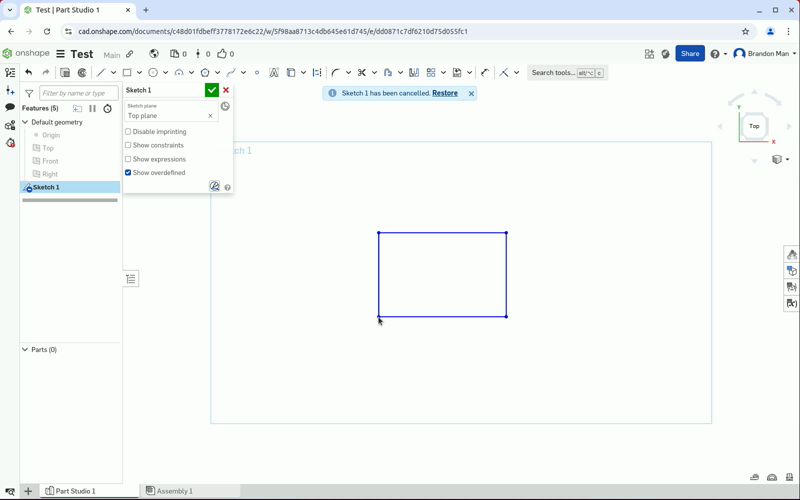
mouse_move(455, 303)
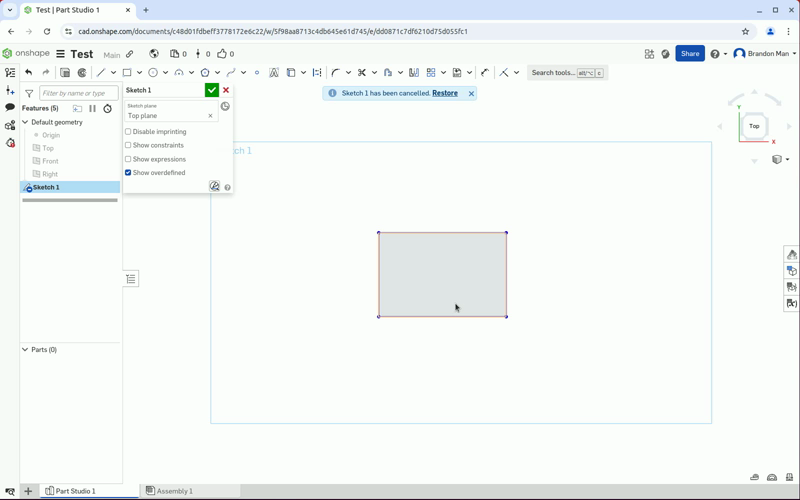
click(455, 303)
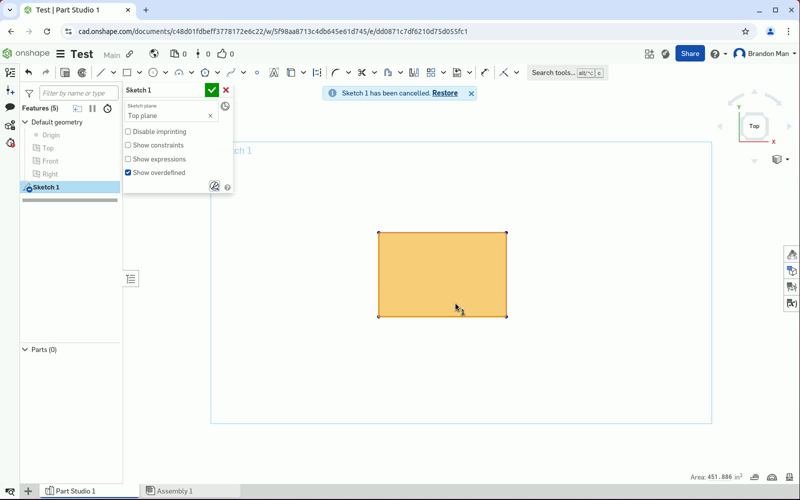
mouse_move(73, 352)
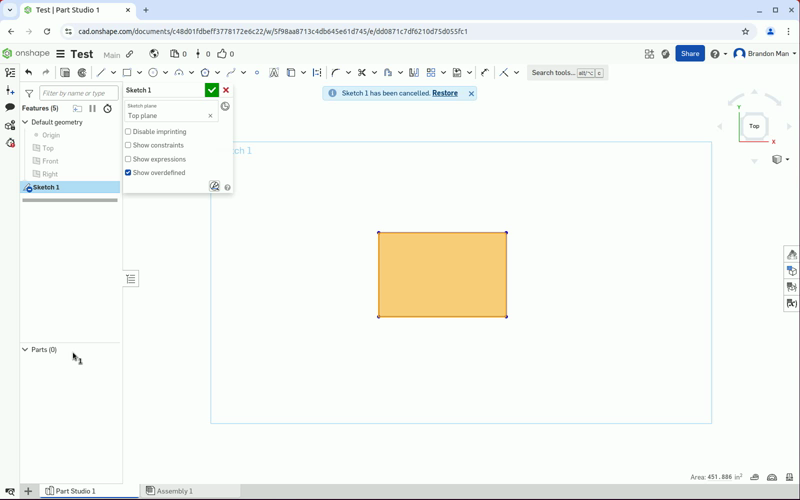
key(shift+y)
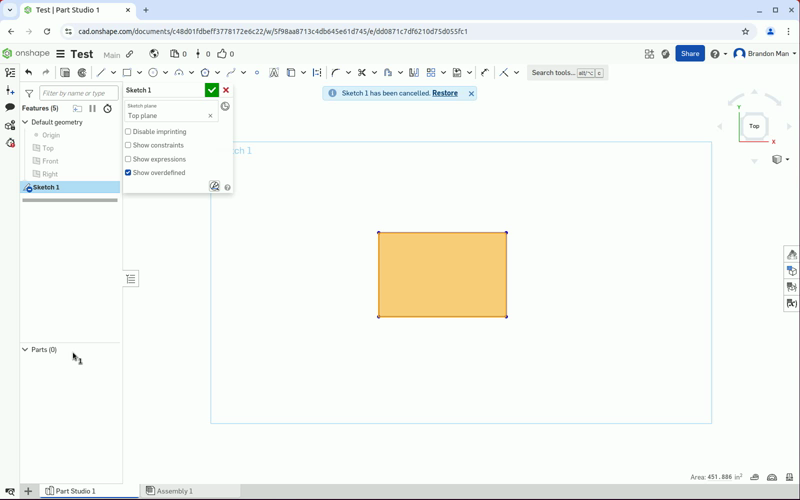
key(shift+e)
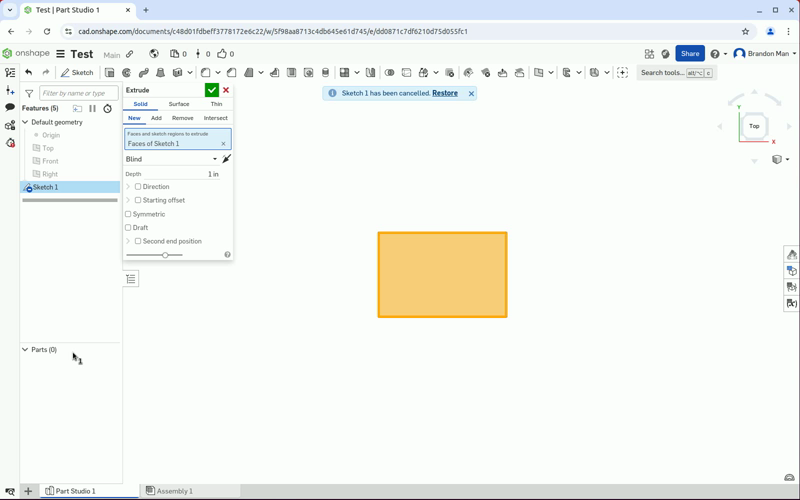
mouse_move(143, 106)
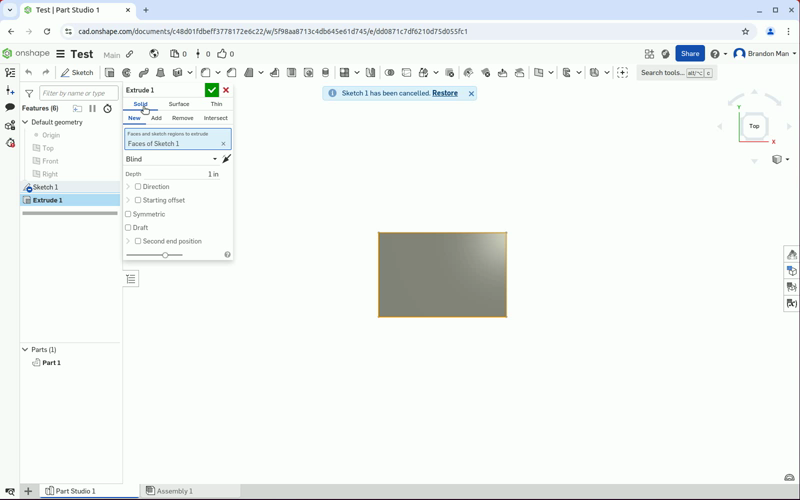
click(143, 106)
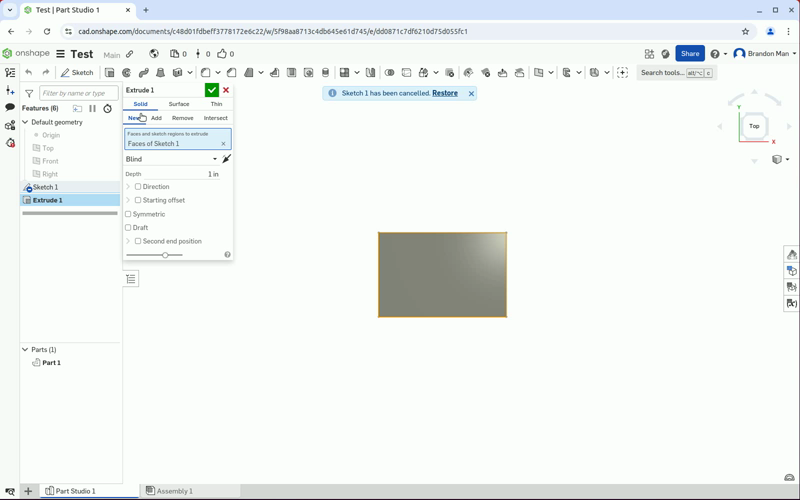
mouse_move(137, 120)
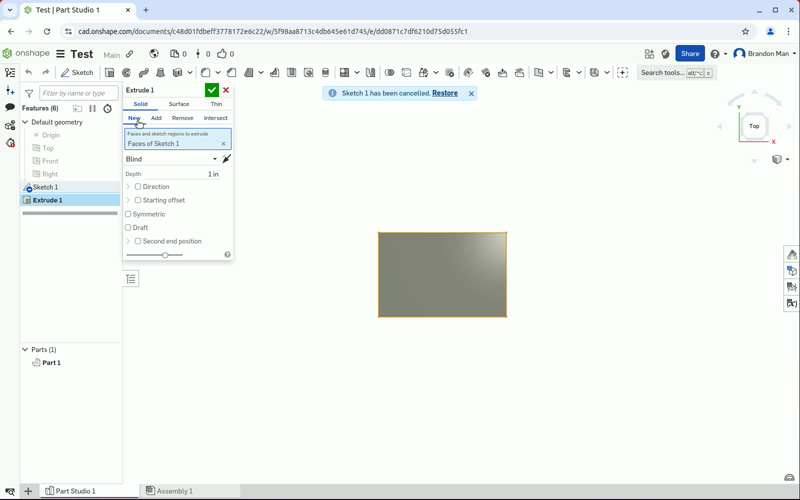
click(137, 120)
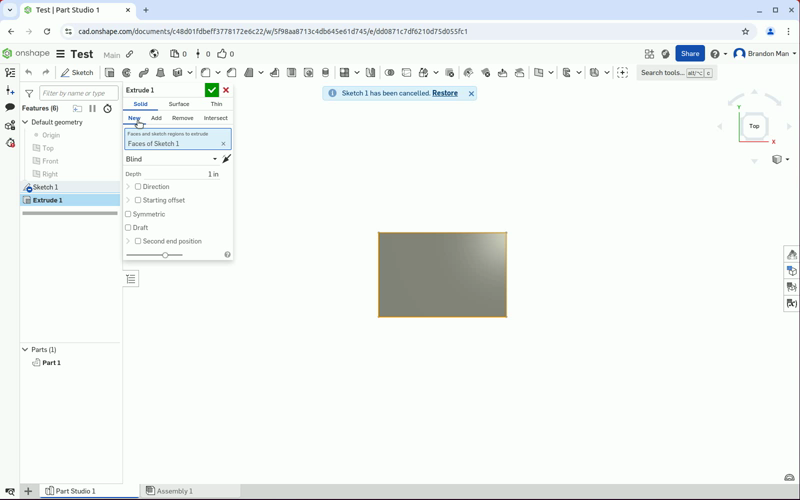
key(tab, 4)
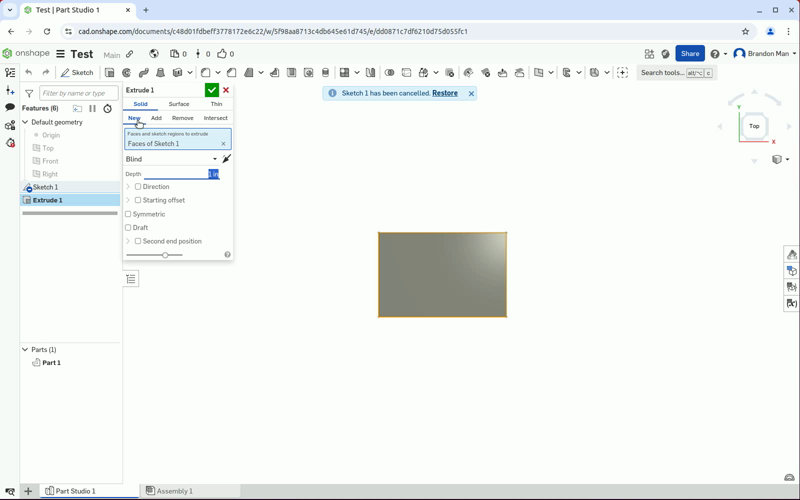
text(8.184)
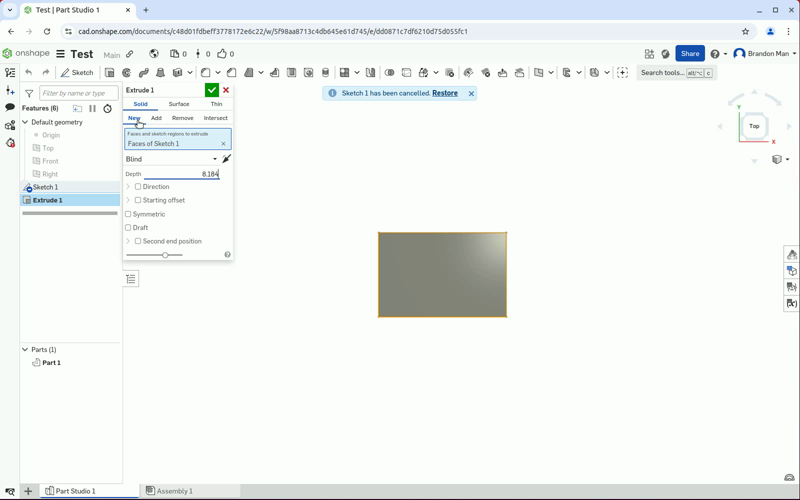
key(enter)
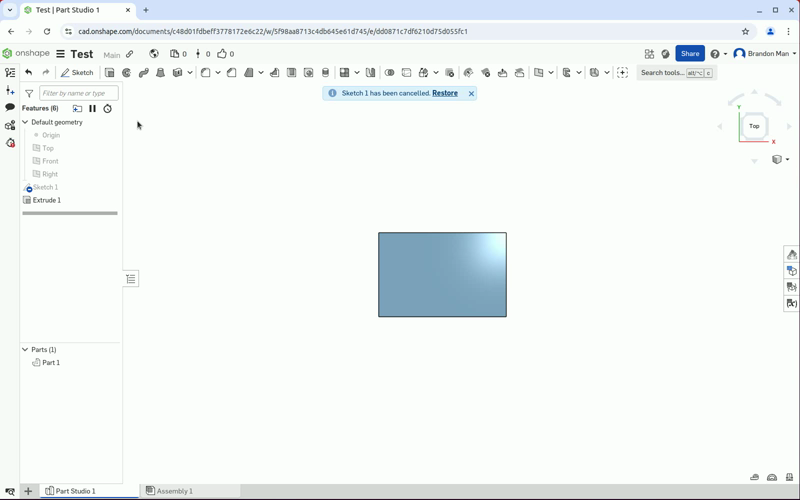
key(shift+h)
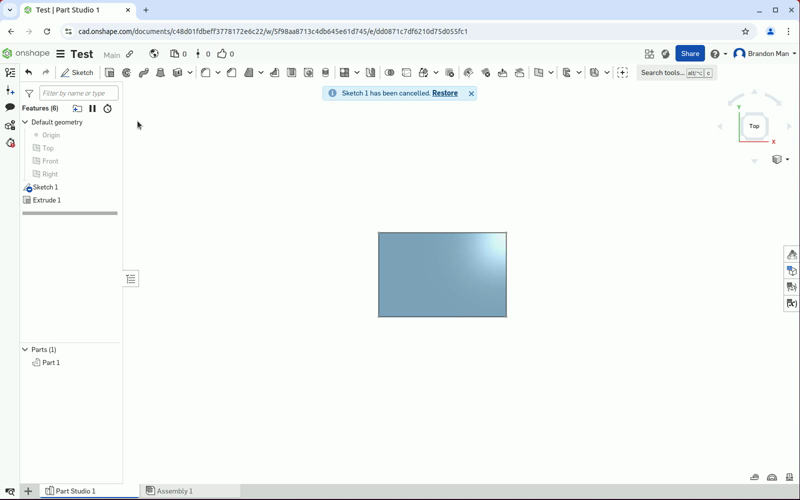
key(shift+h)
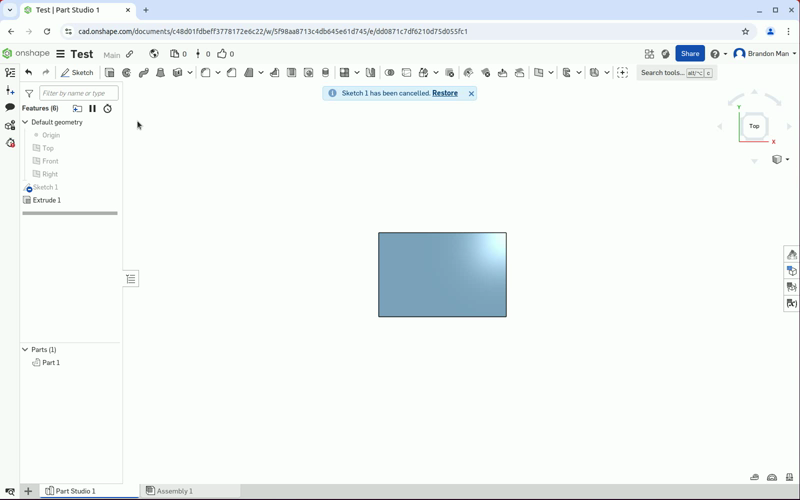
mouse_move(73, 189)
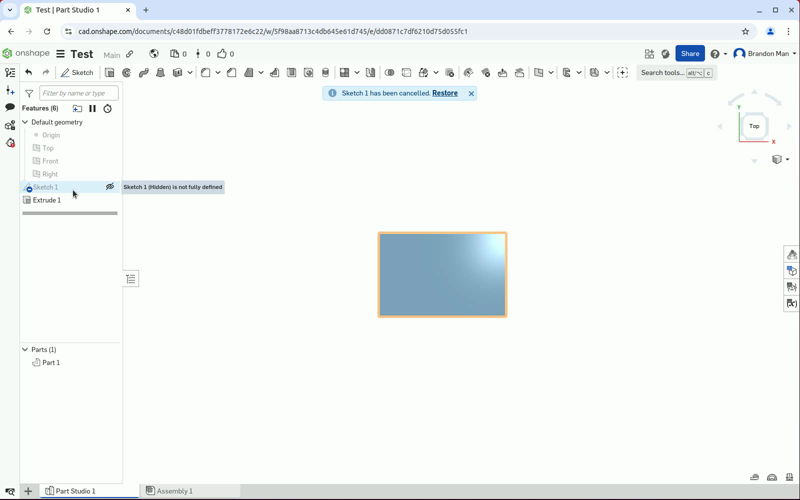
click(73, 189)
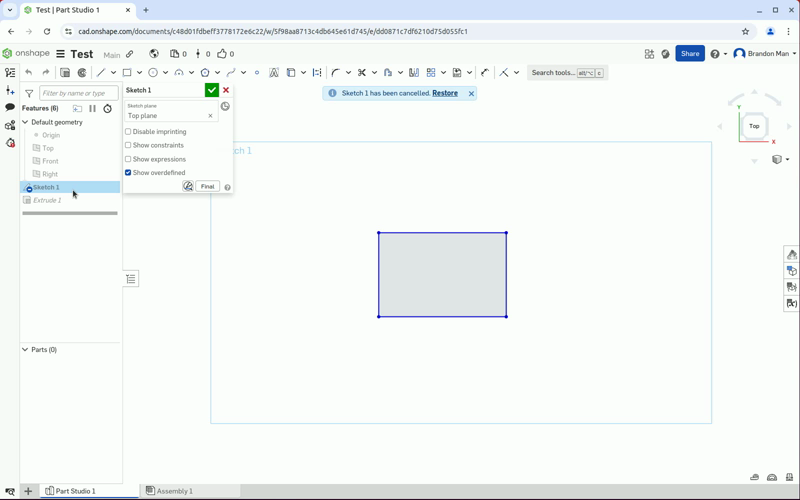
mouse_move(229, 92)
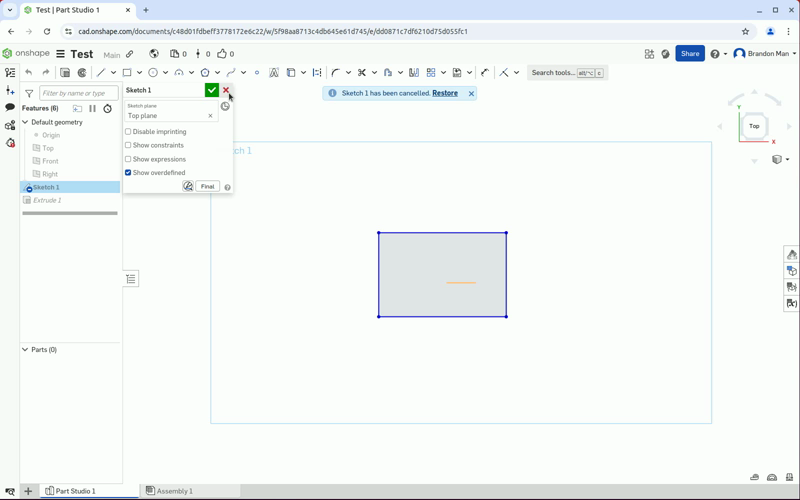
click(229, 92)
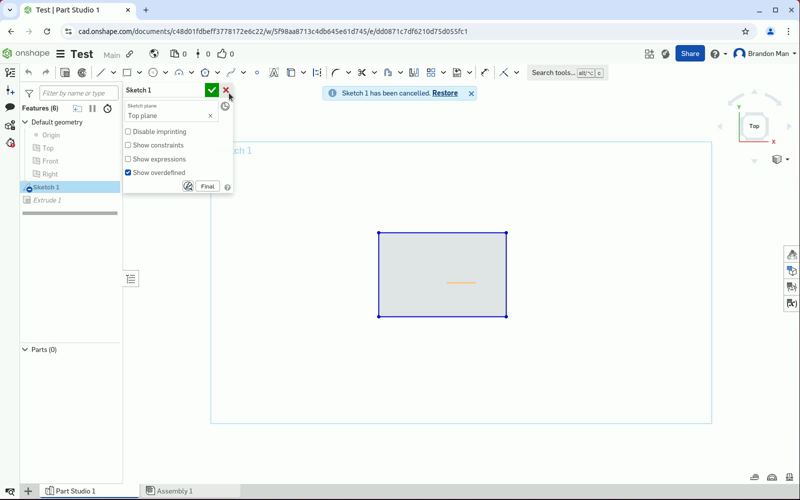
key(shift+s)
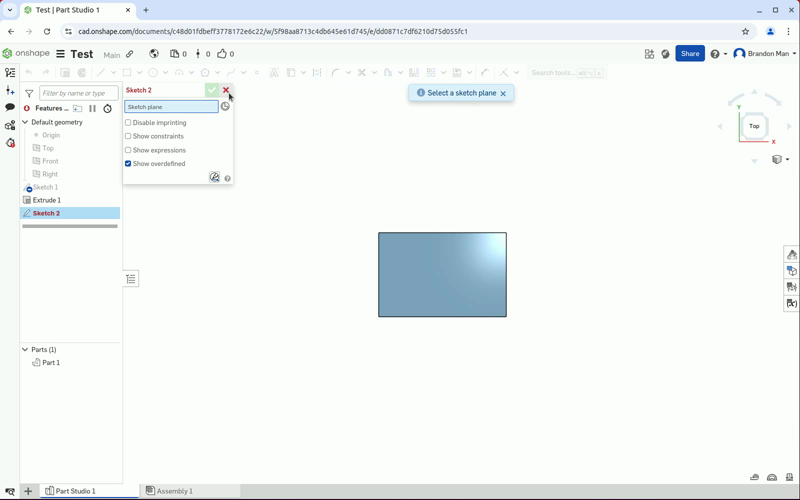
mouse_move(73, 150)
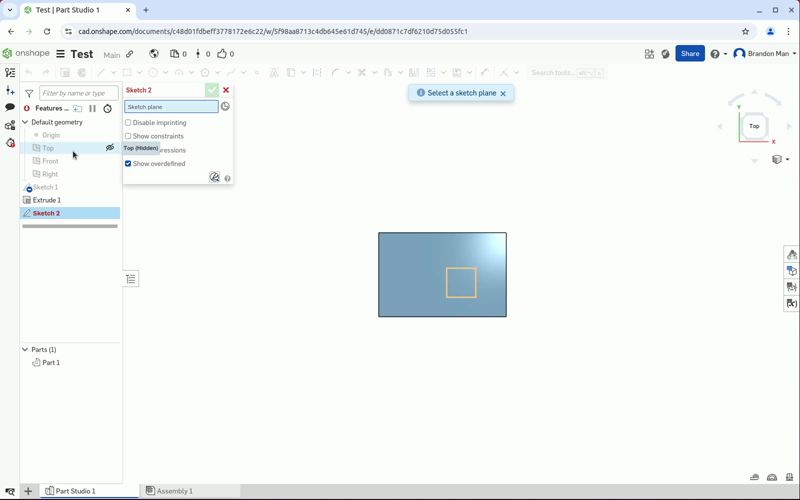
click(73, 150)
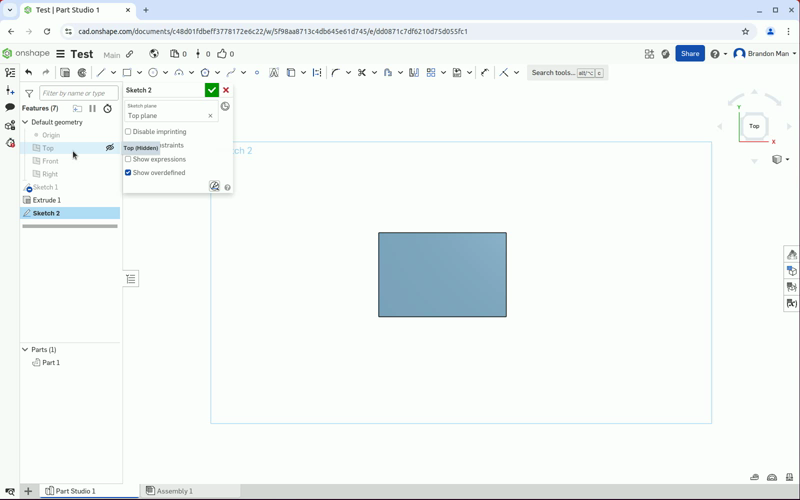
mouse_move(73, 352)
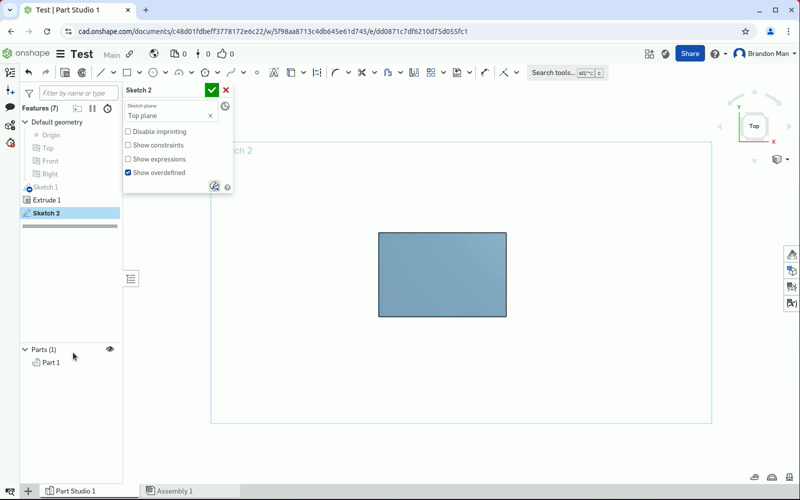
key(y)
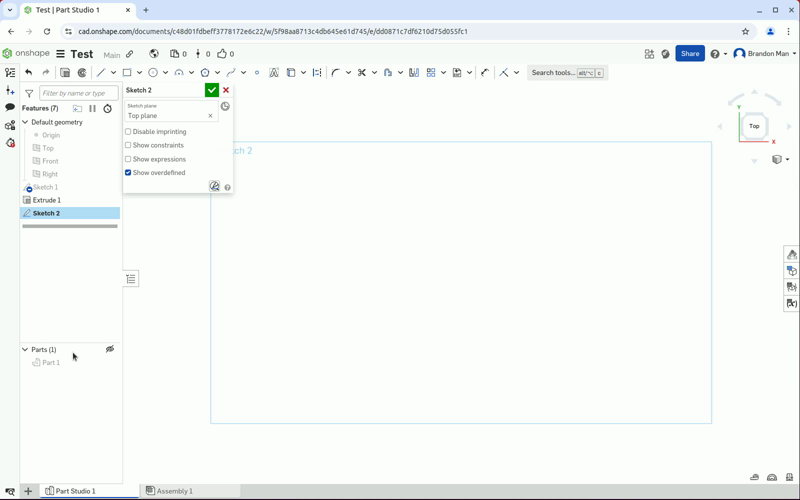
key(l)
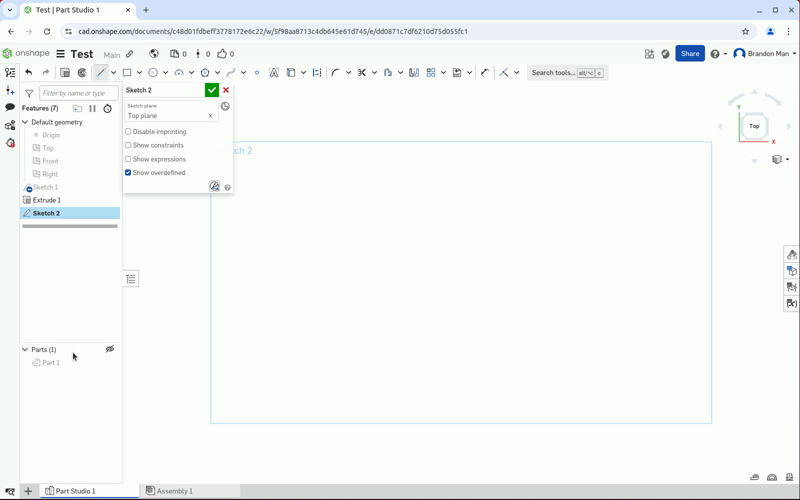
key_down(shift)
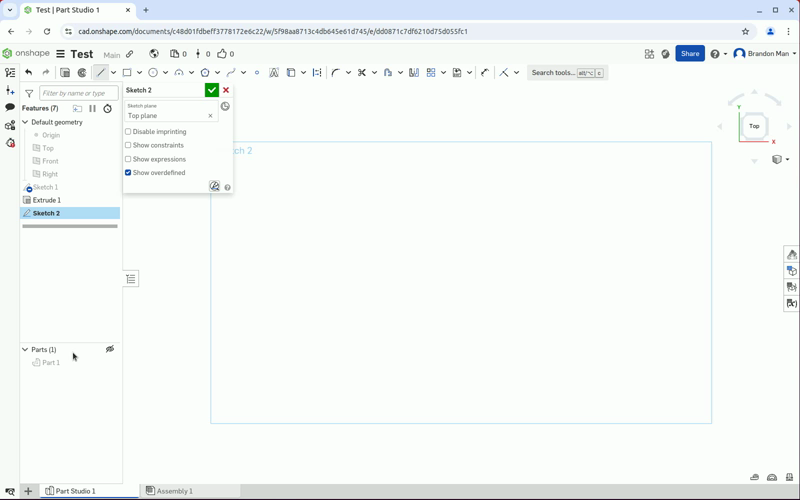
mouse_move(348, 316)
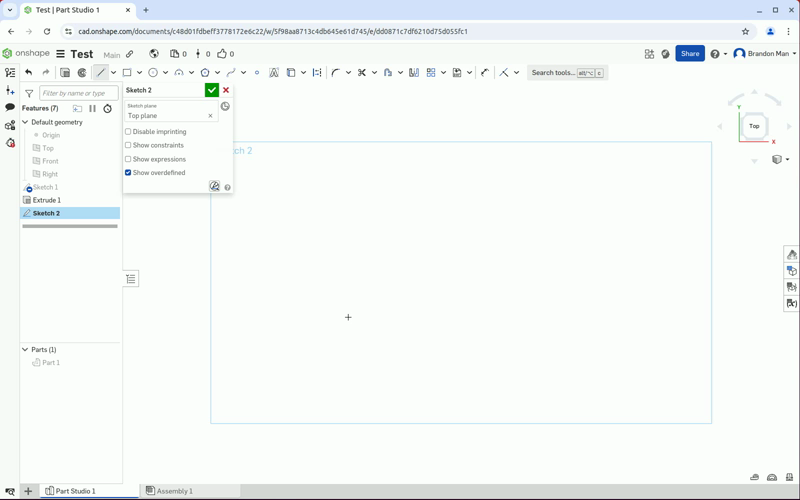
click(348, 316)
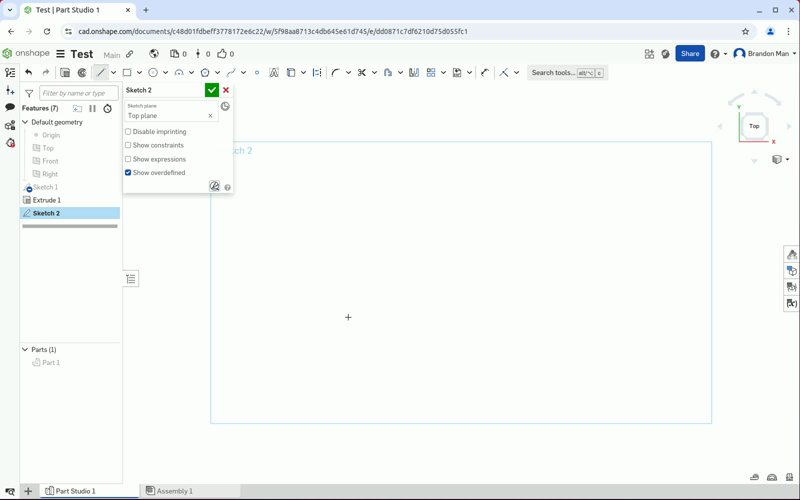
key_up(shift)
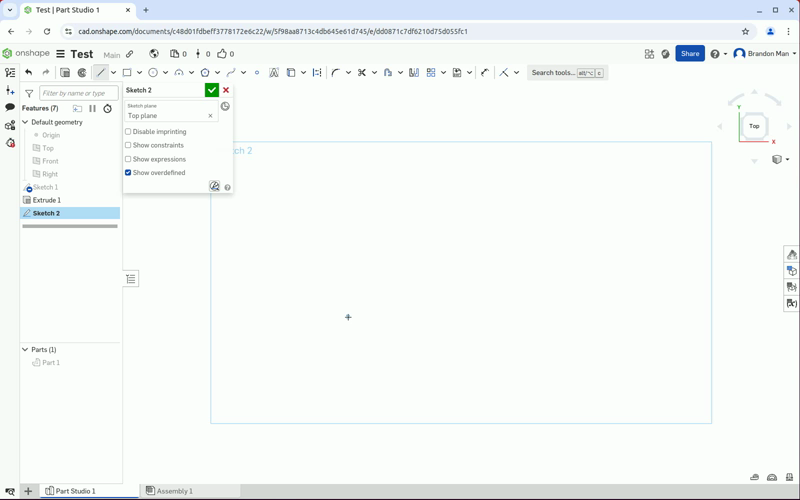
key_down(shift)
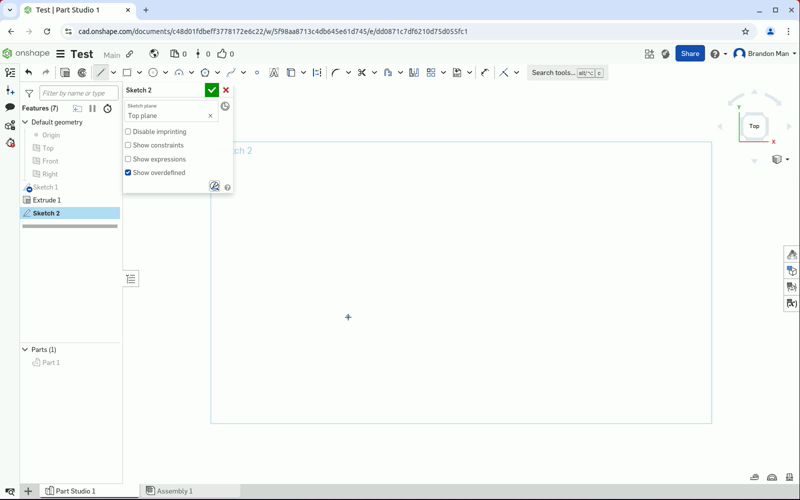
mouse_move(378, 316)
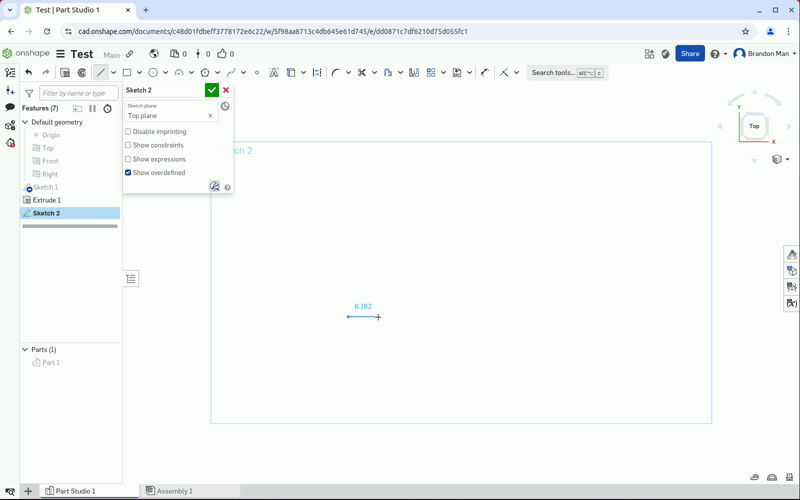
mouse_move(379, 316)
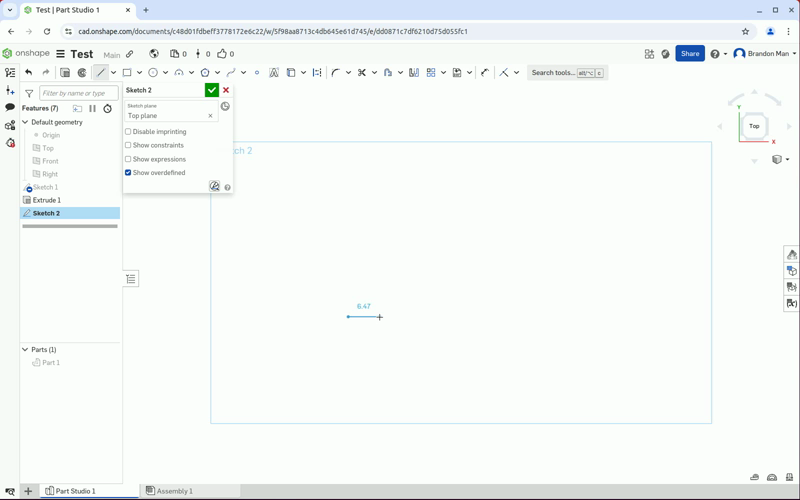
click(379, 316)
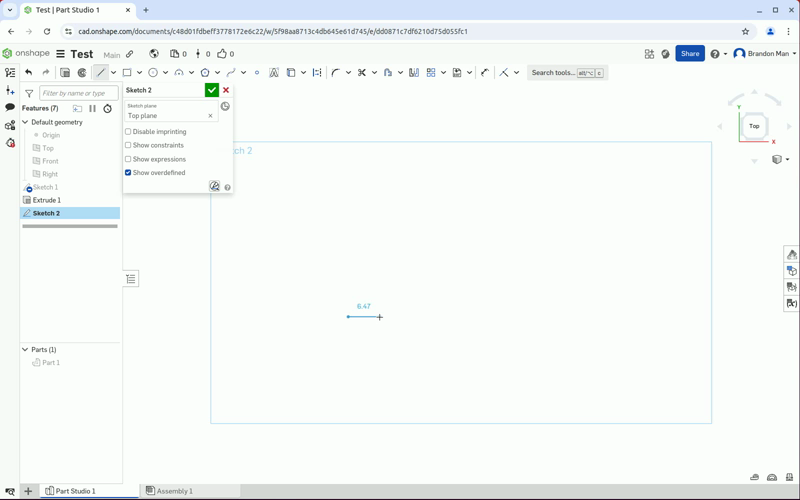
key_up(shift)
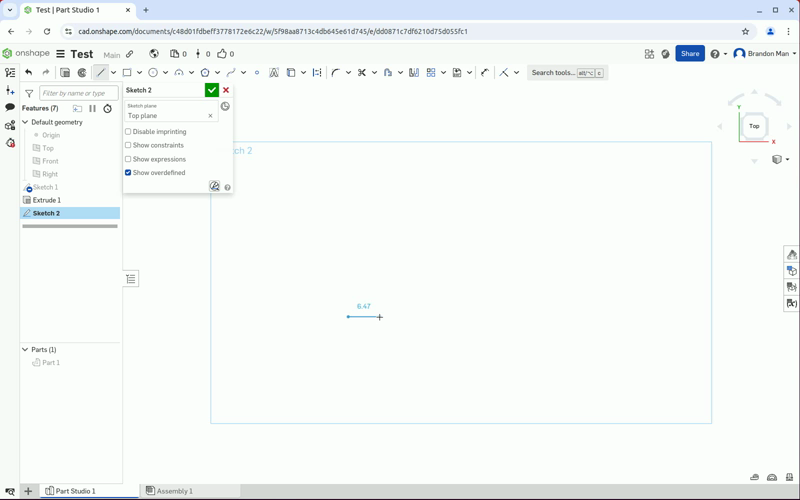
key_down(shift)
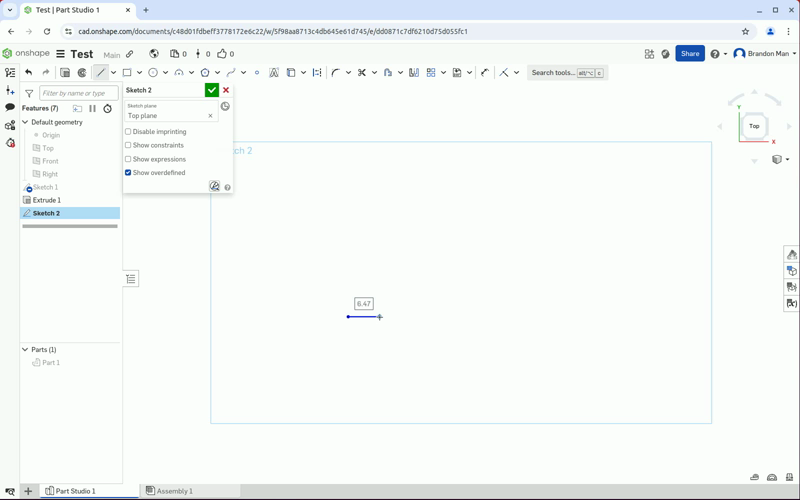
mouse_move(379, 231)
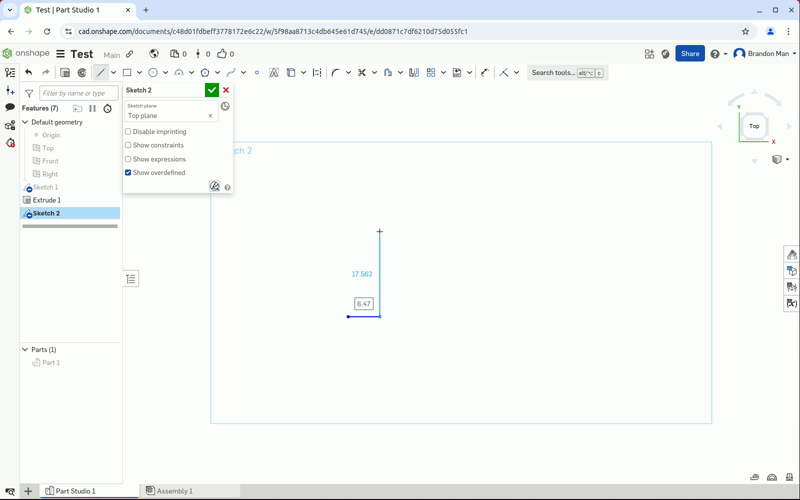
click(379, 231)
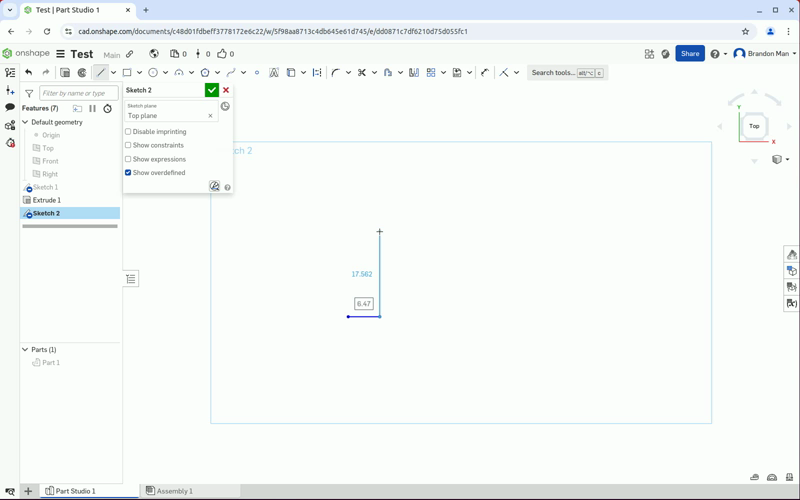
key_up(shift)
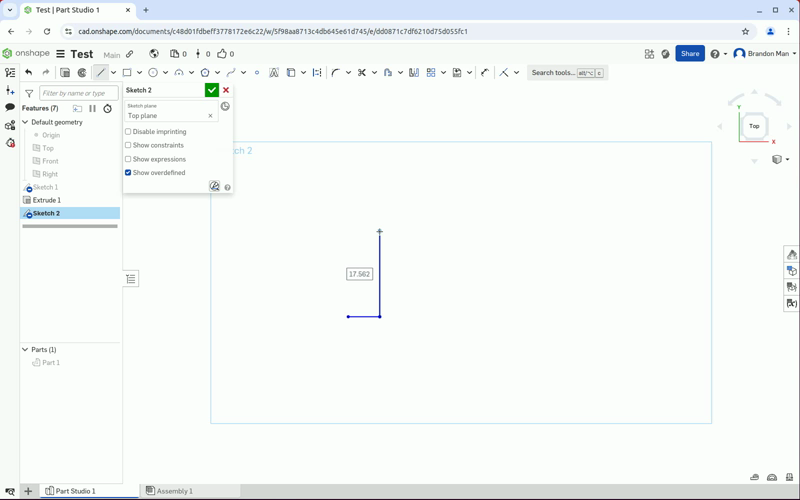
key_down(shift)
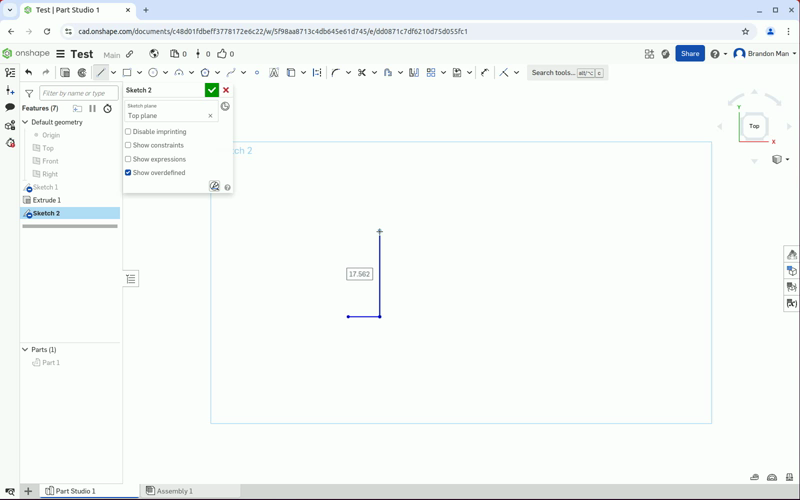
mouse_move(409, 231)
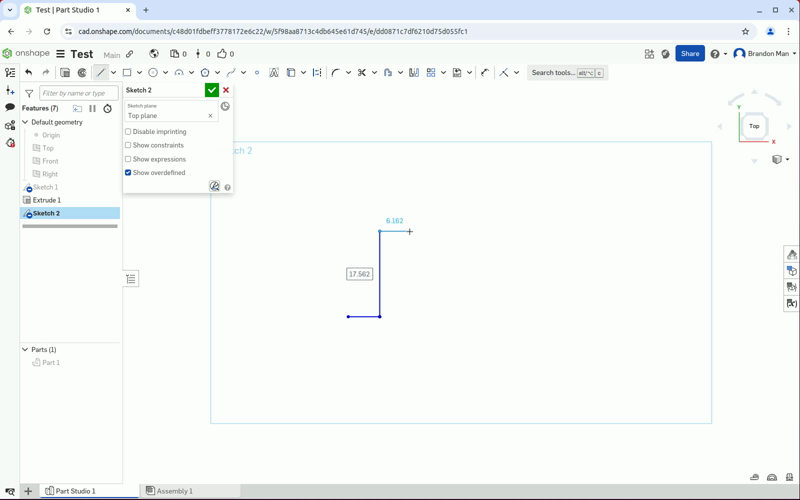
mouse_move(348, 231)
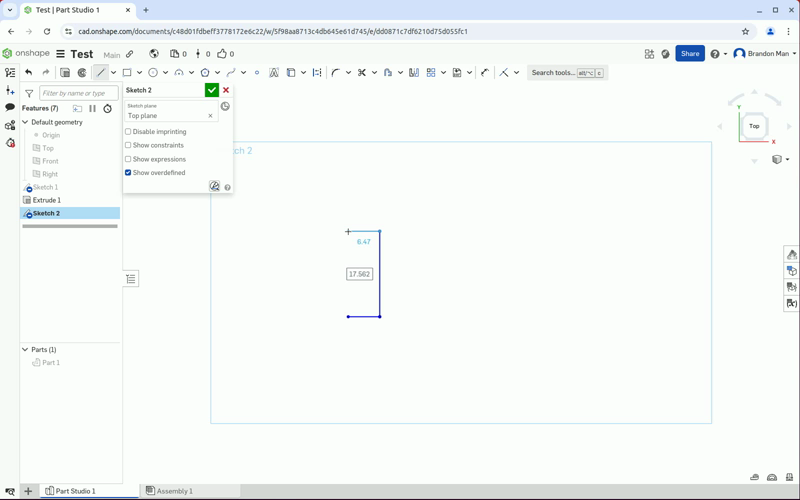
click(348, 231)
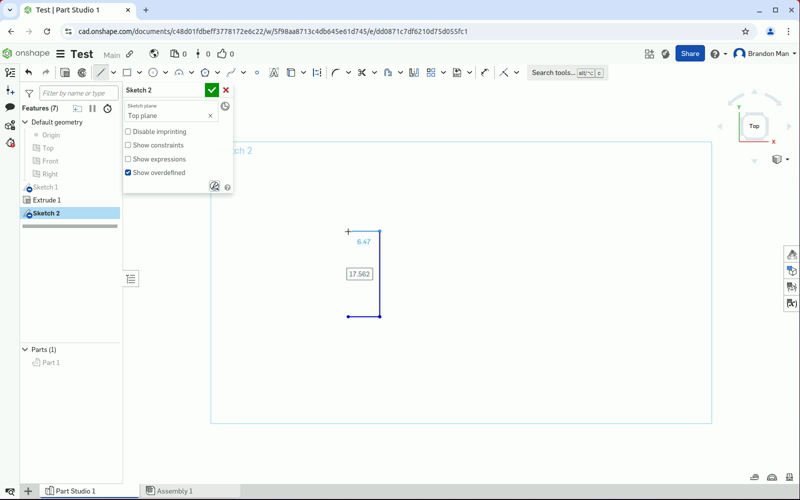
key_up(shift)
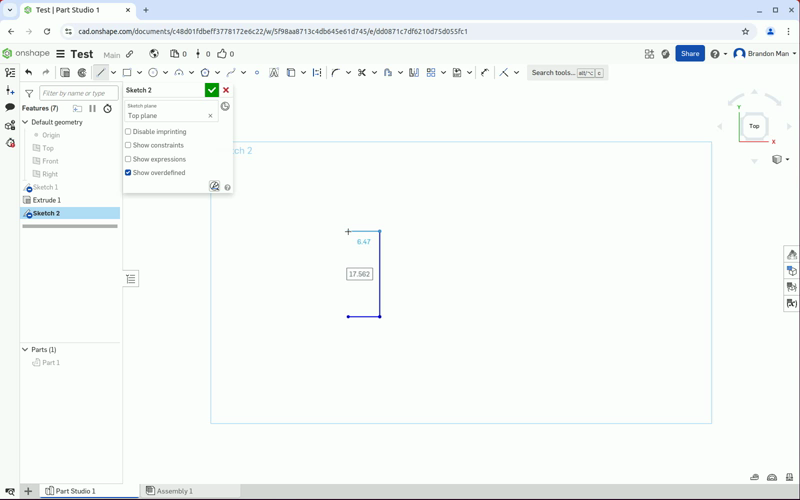
key_down(shift)
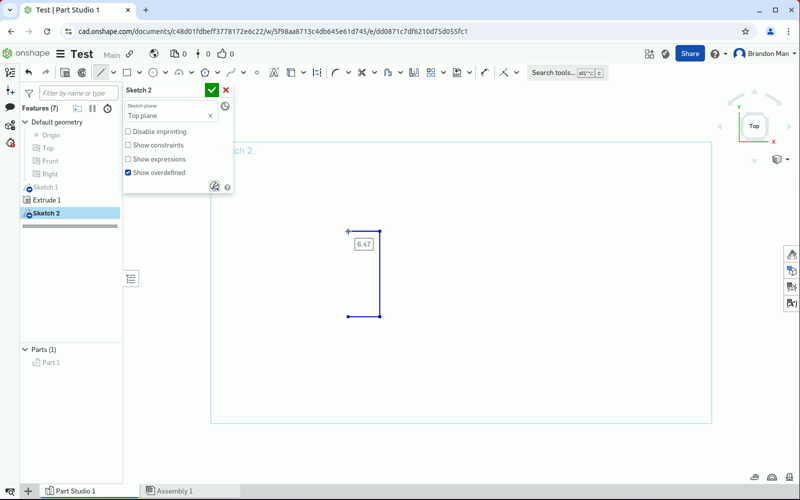
mouse_move(348, 316)
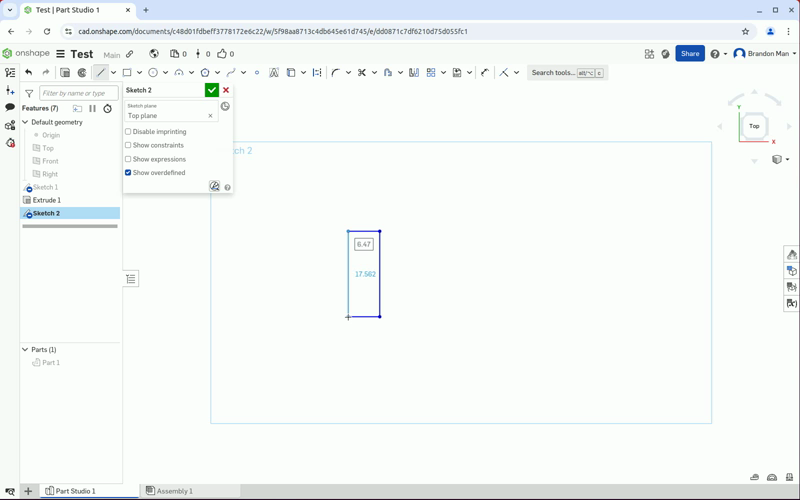
key_up(shift)
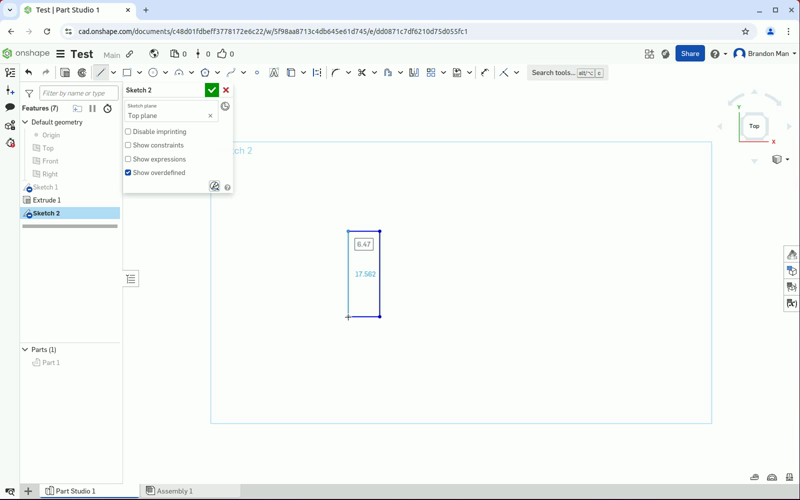
click(348, 316)
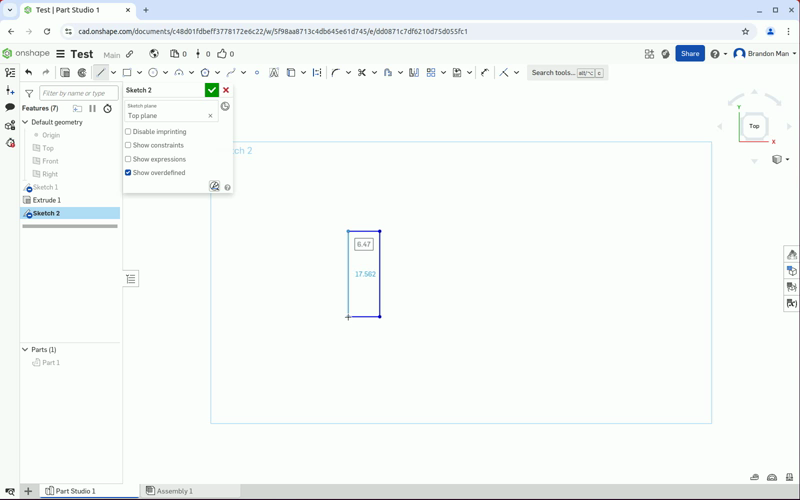
key(esc)
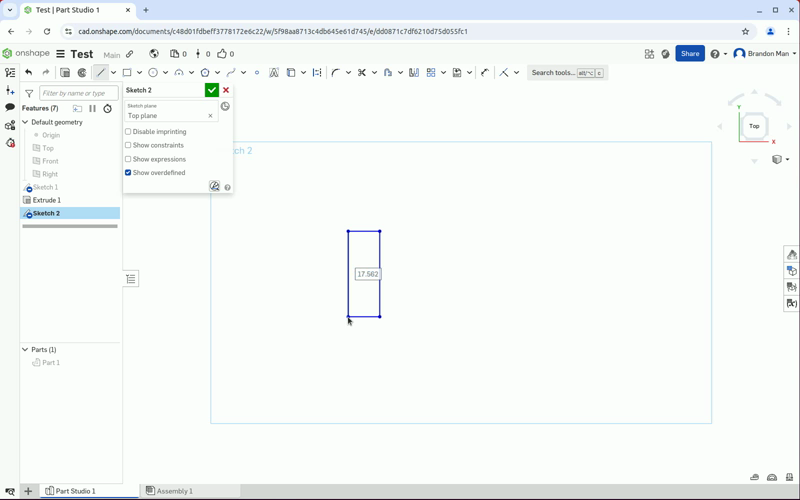
mouse_move(365, 270)
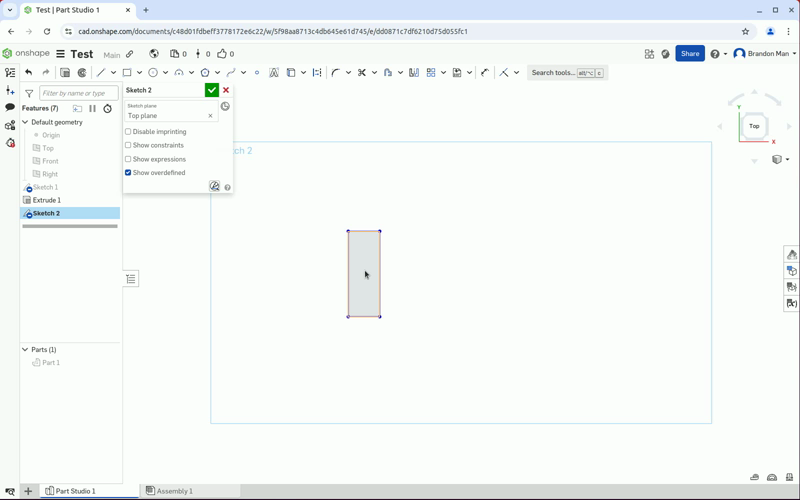
click(365, 270)
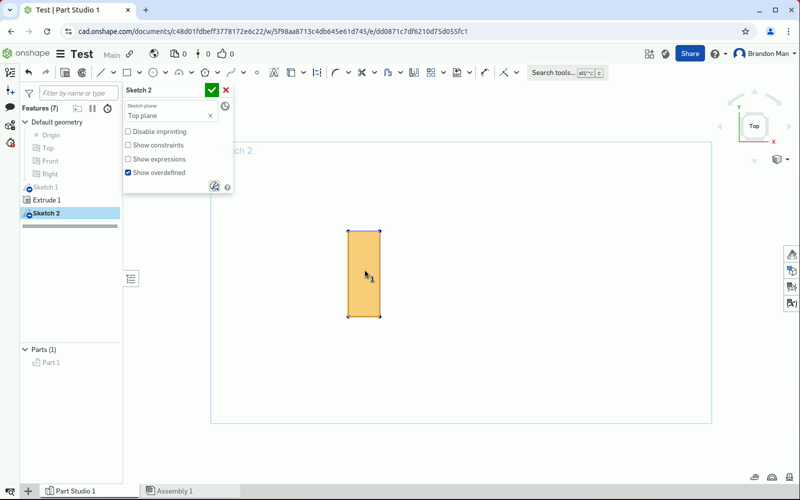
mouse_move(73, 352)
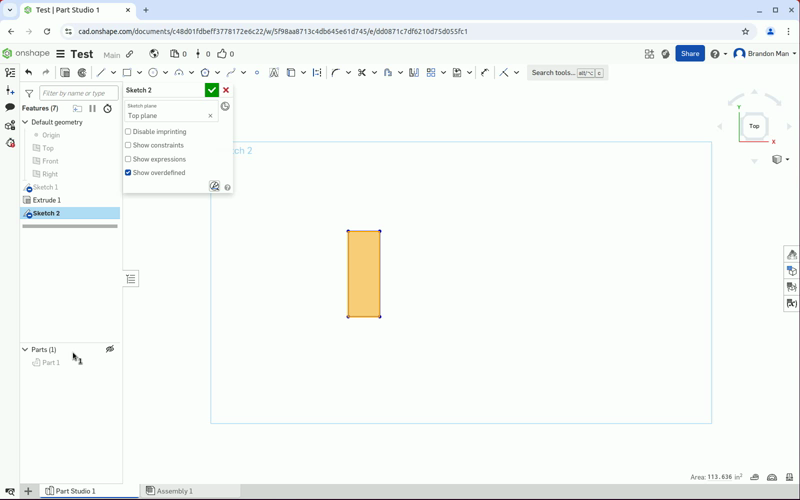
key(shift+y)
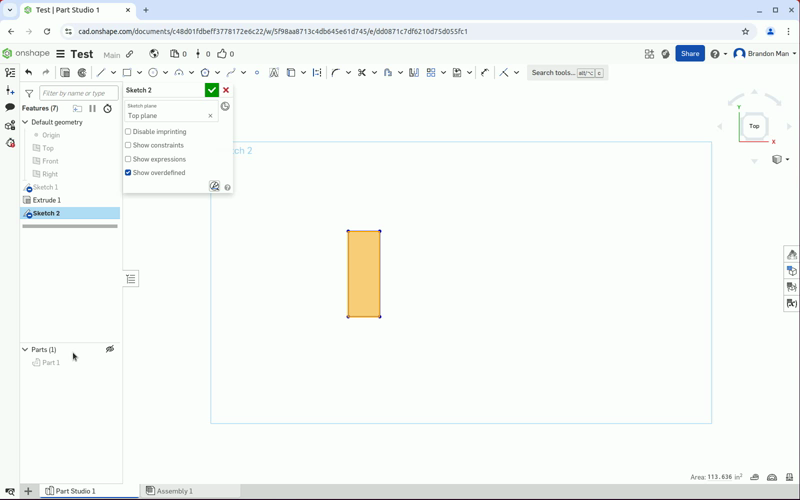
key(shift+e)
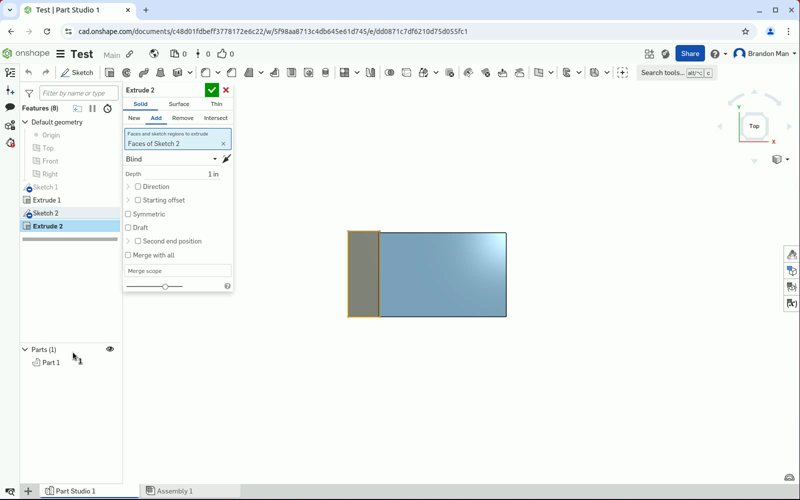
mouse_move(143, 106)
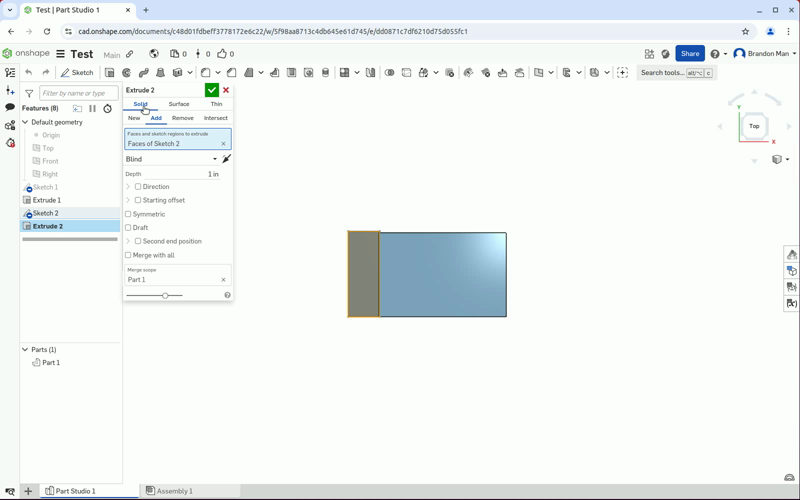
click(143, 106)
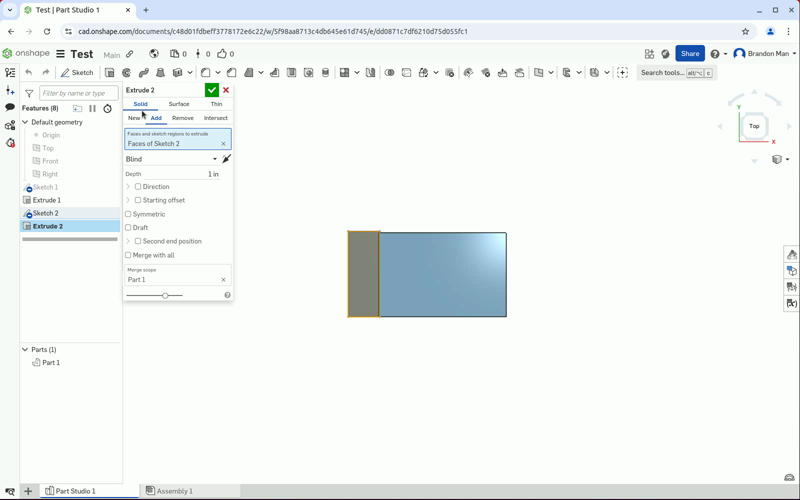
mouse_move(137, 120)
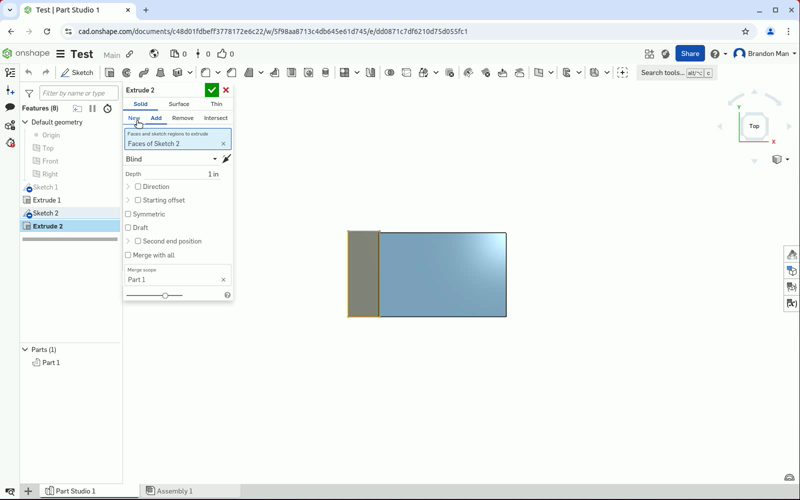
click(137, 120)
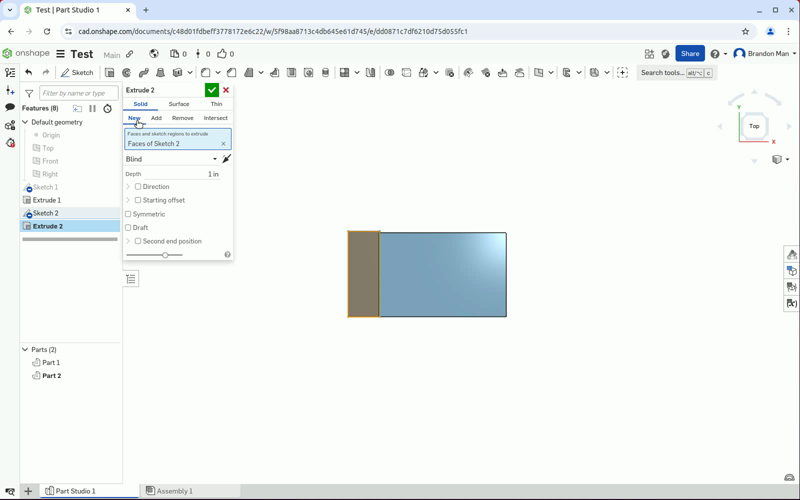
key(tab, 4)
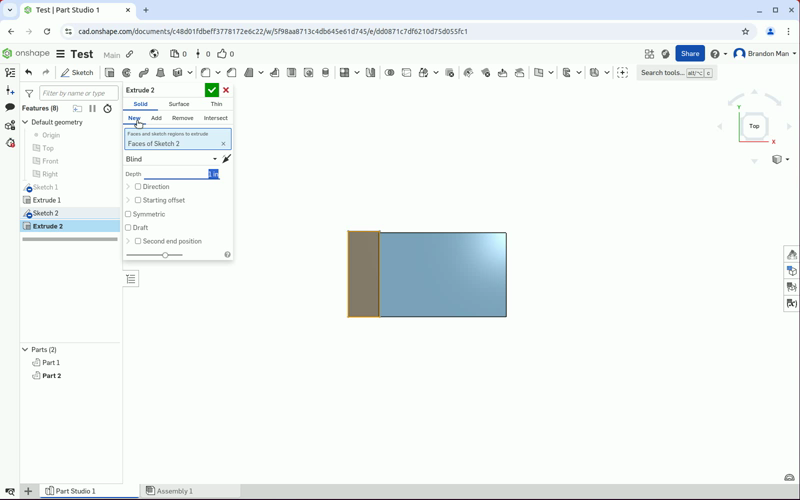
text(2.407)
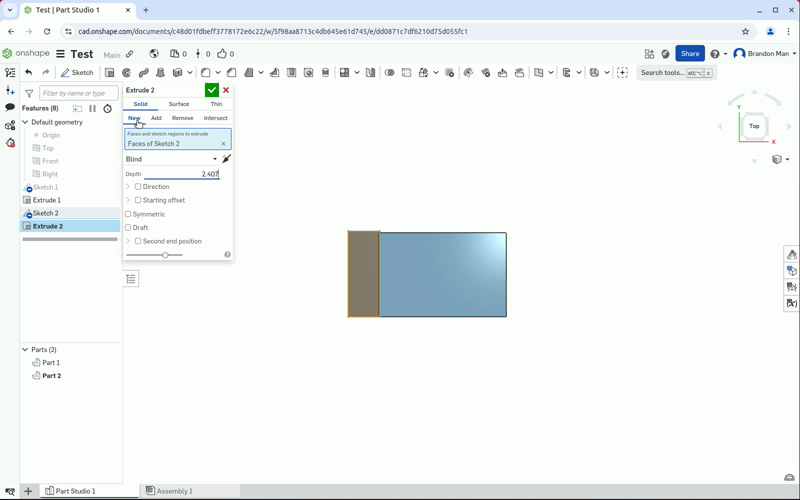
key(enter)
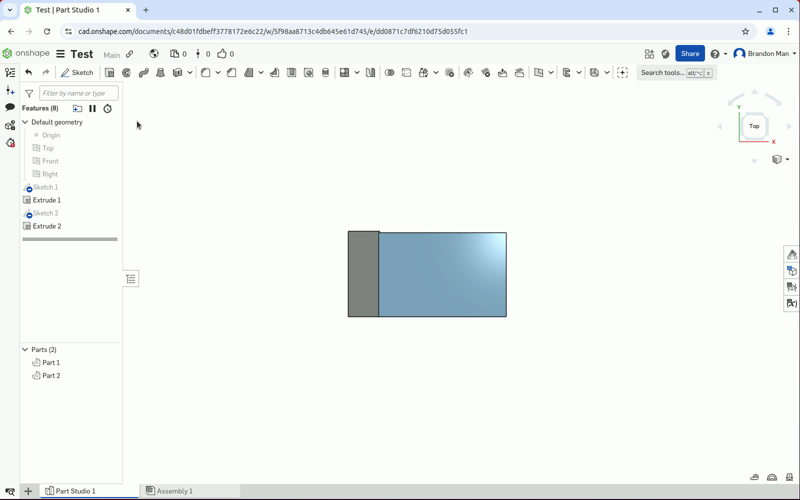
key(shift+h)
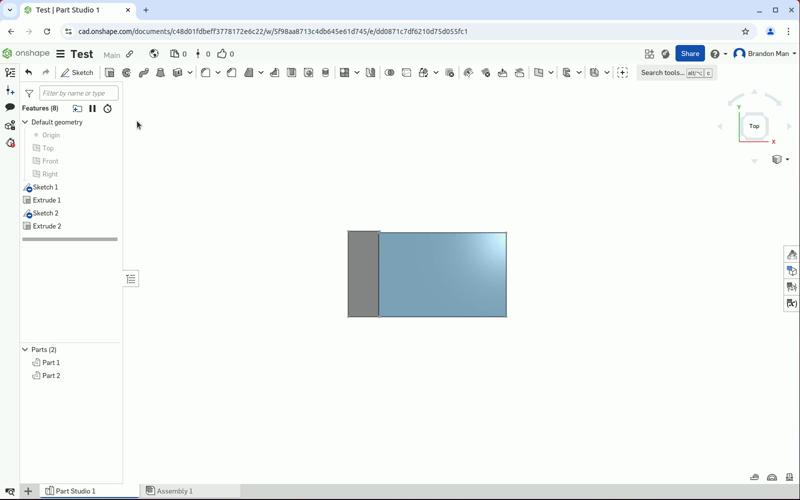
key(shift+h)
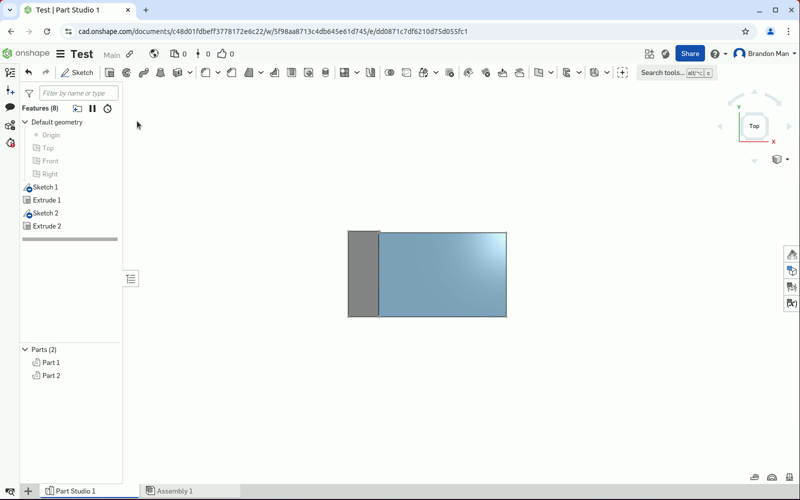
key(shift+7)
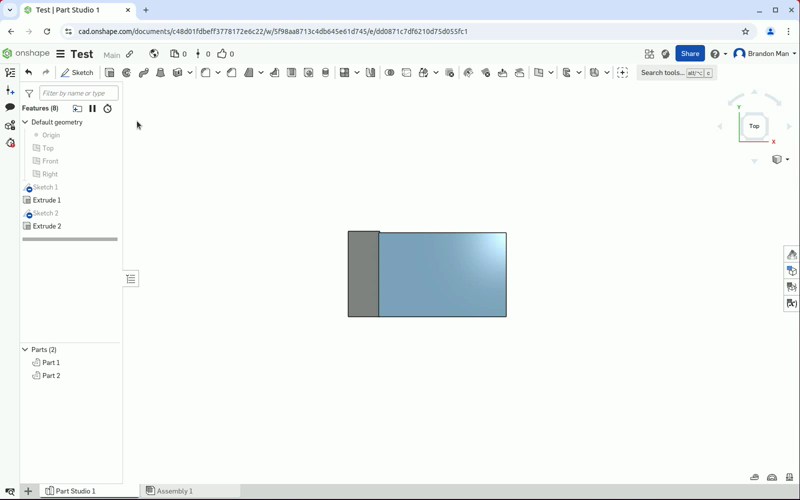
key(up, 3)
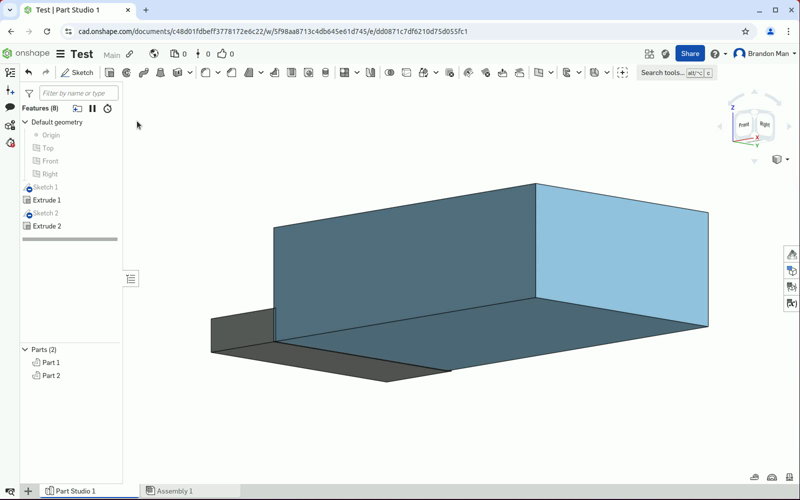
key(left, 3)
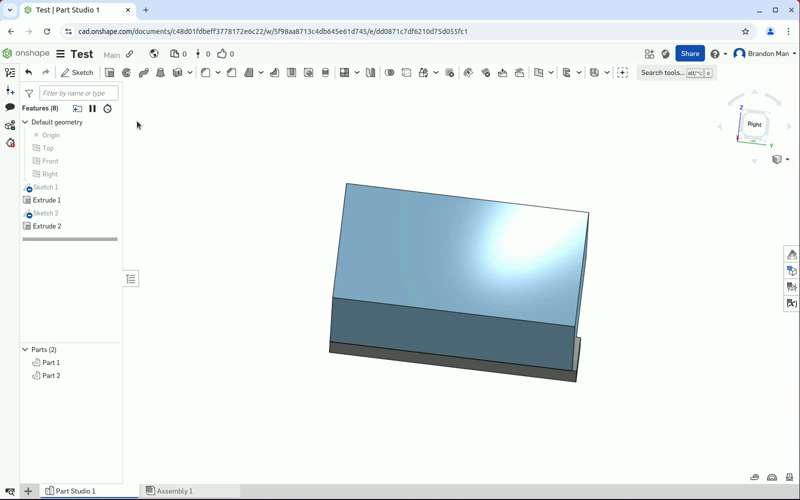
key(right, 3)
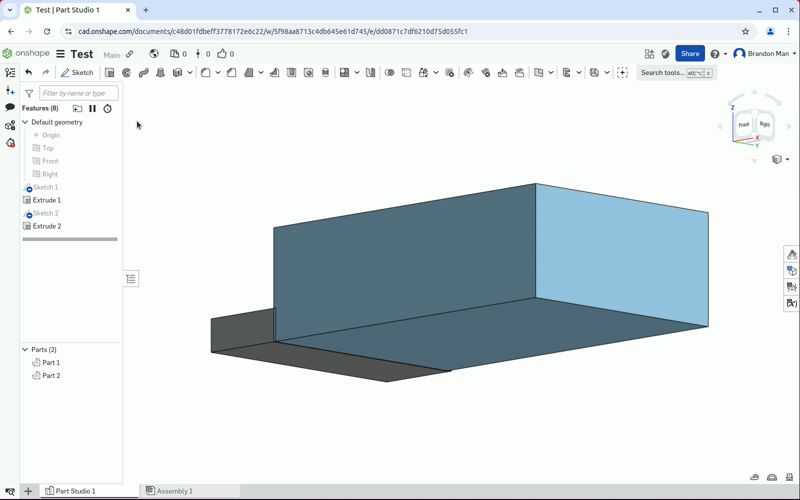
key(down, 3)
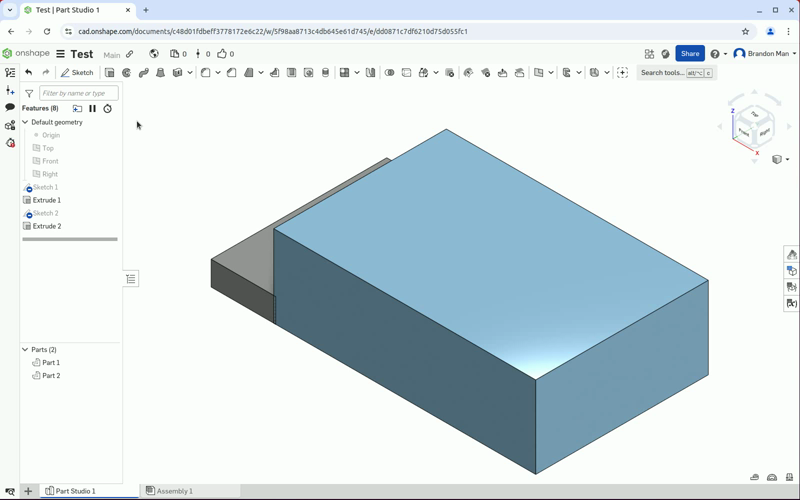
mouse_move(73, 189)
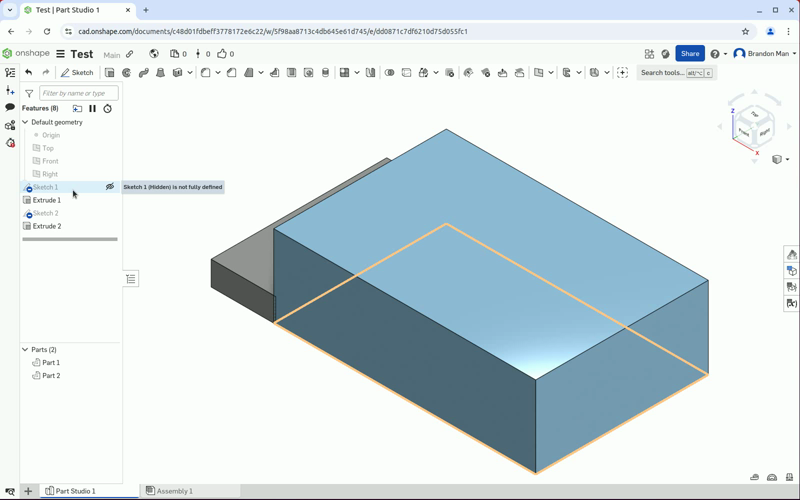
click(73, 189)